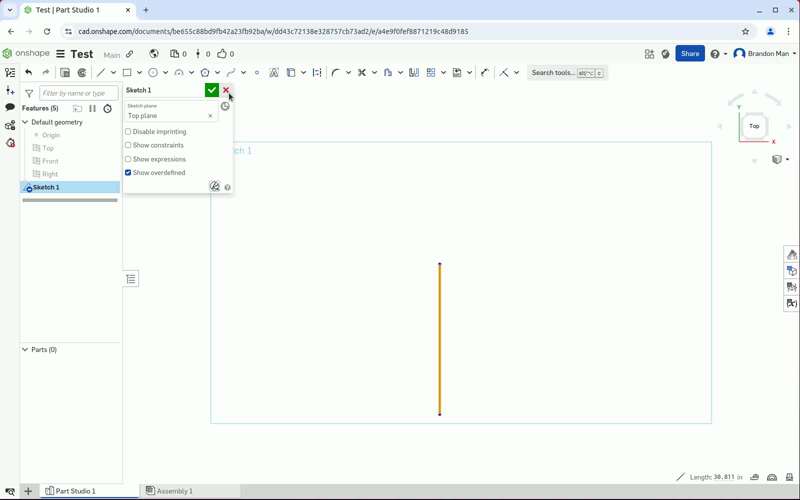
key(shift+h)
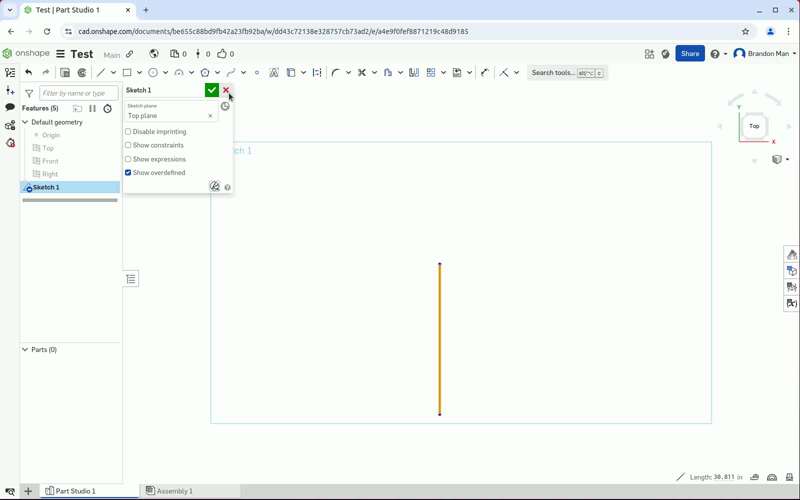
key(shift+s)
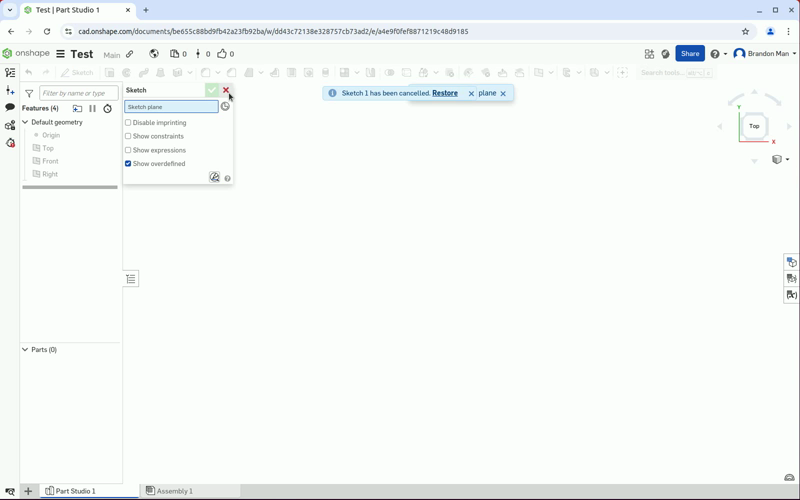
mouse_move(73, 150)
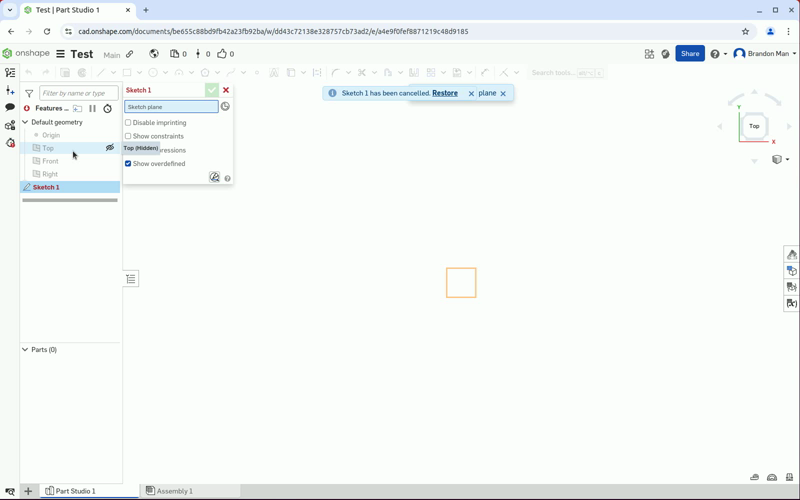
click(73, 150)
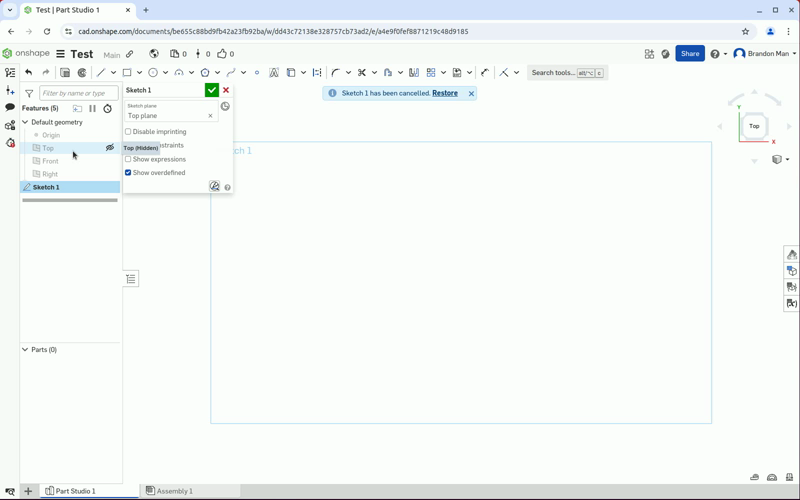
mouse_move(73, 352)
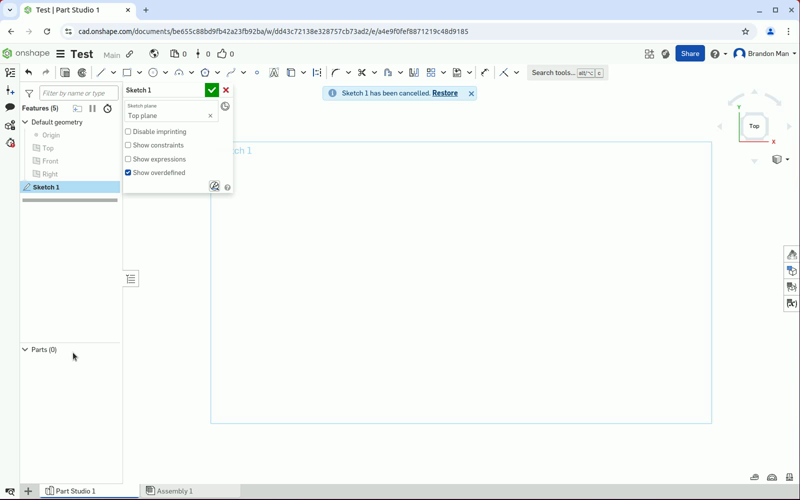
key(y)
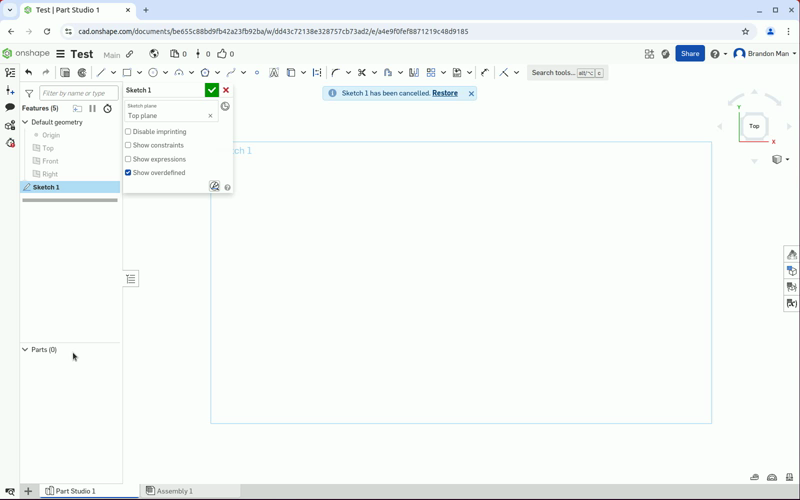
key(l)
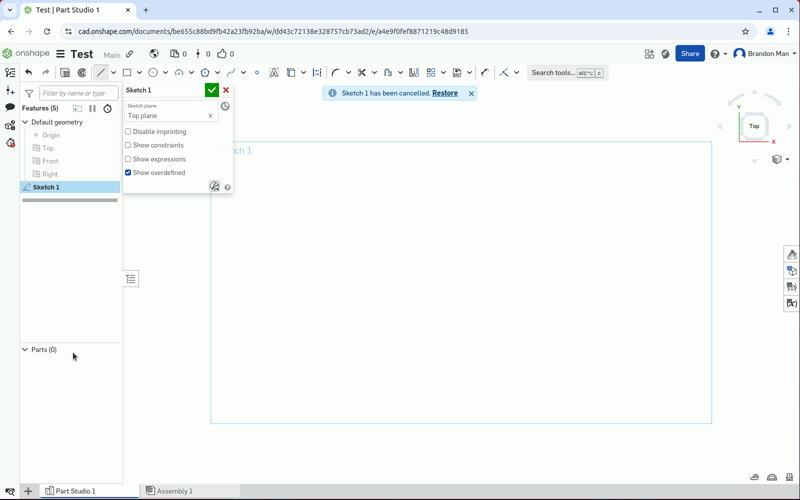
key_down(shift)
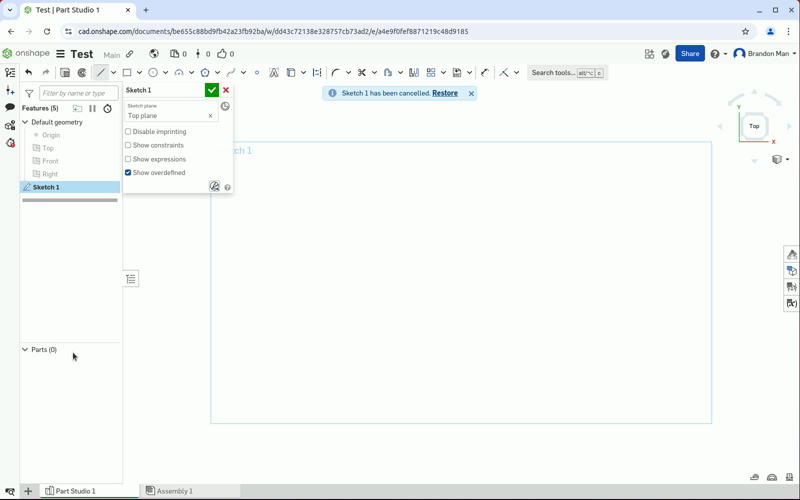
mouse_move(349, 354)
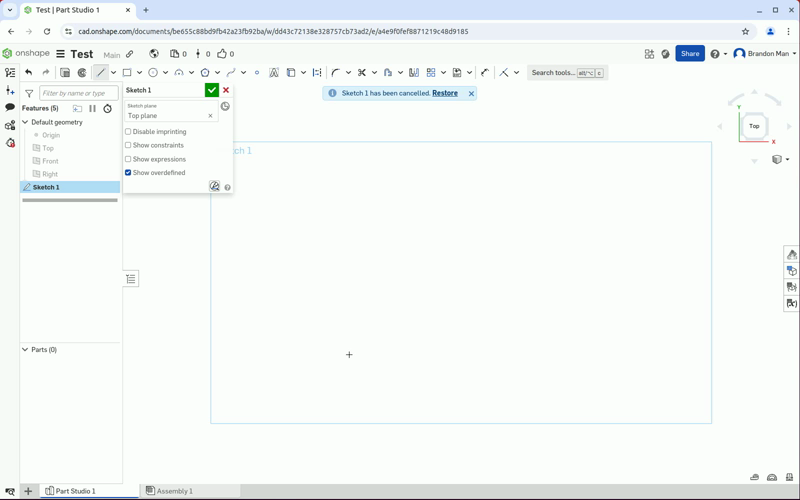
click(349, 354)
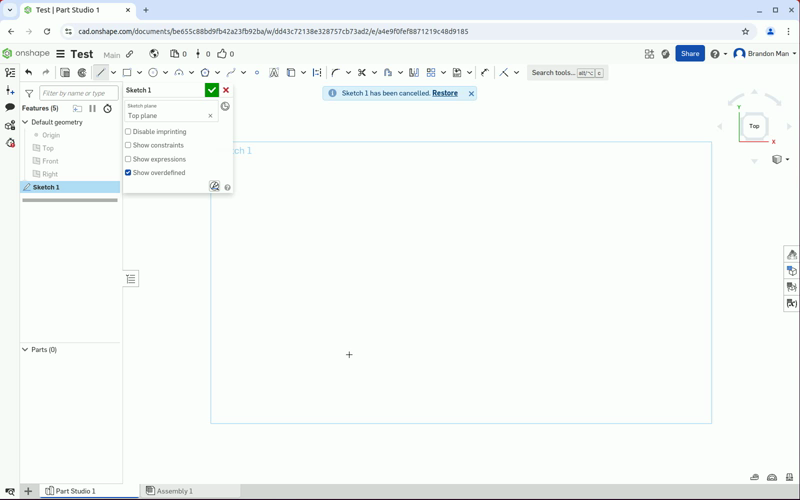
key_up(shift)
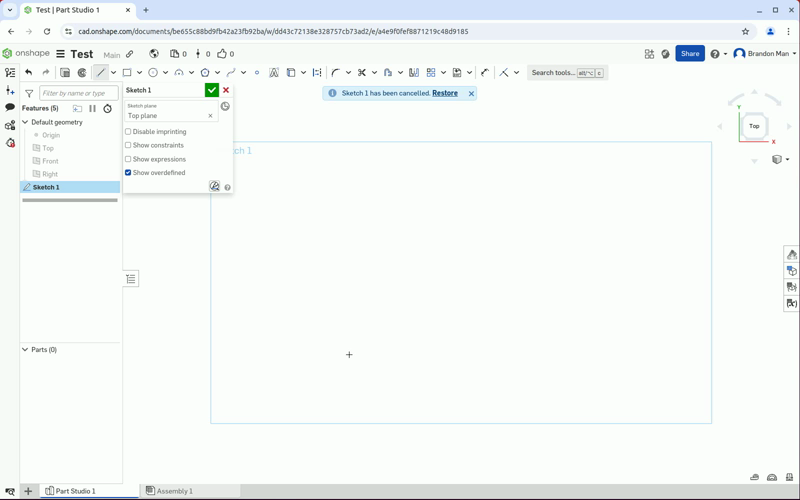
key_down(shift)
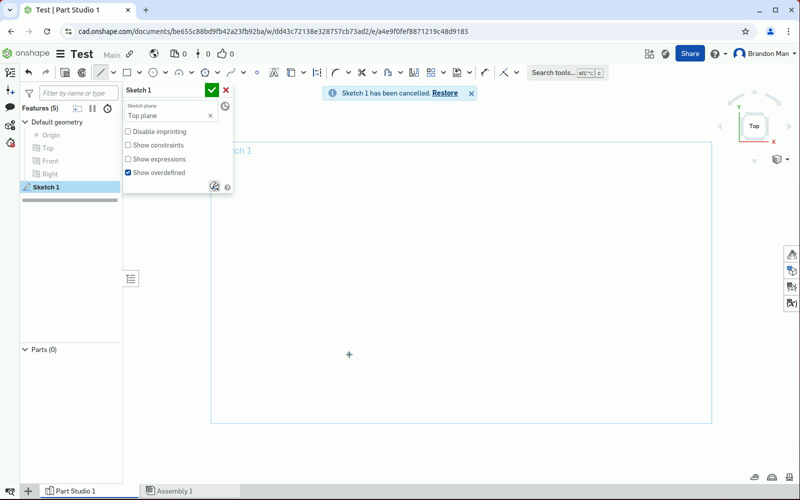
mouse_move(570, 354)
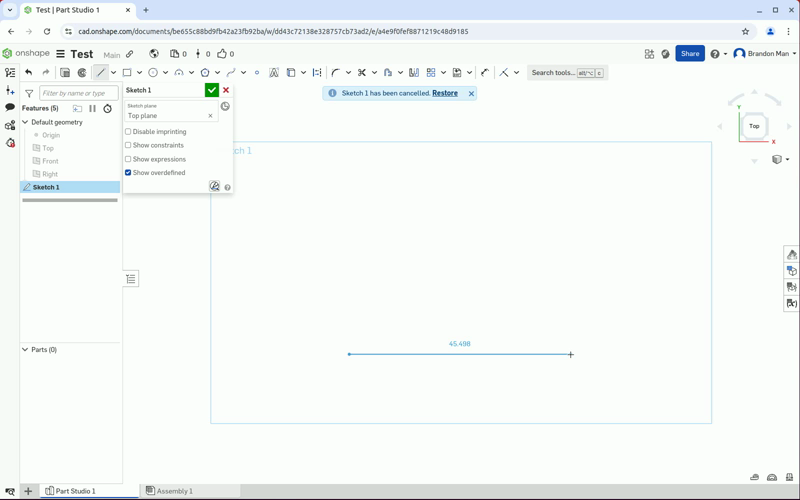
click(570, 354)
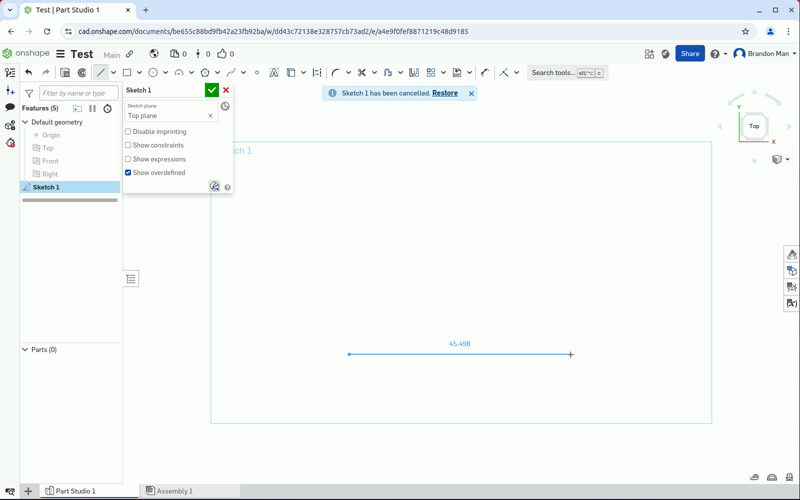
key_up(shift)
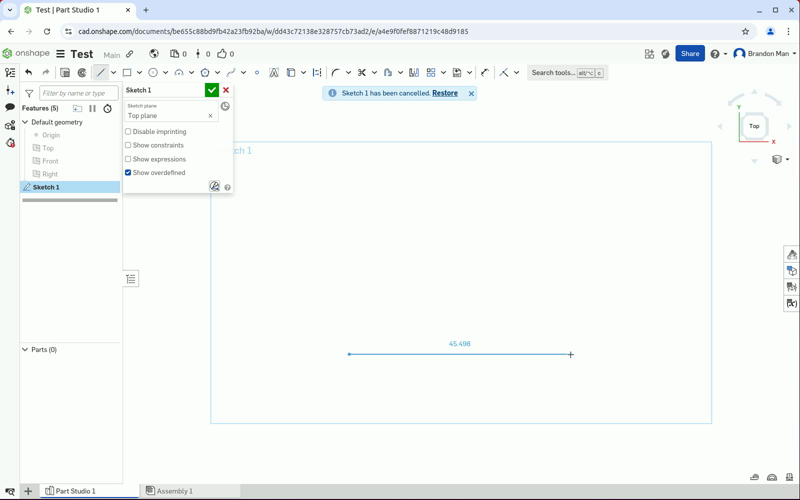
key_down(shift)
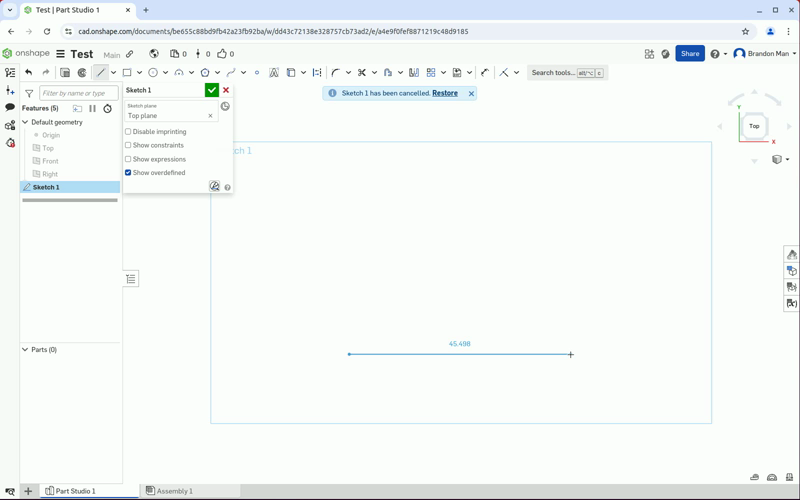
mouse_move(570, 209)
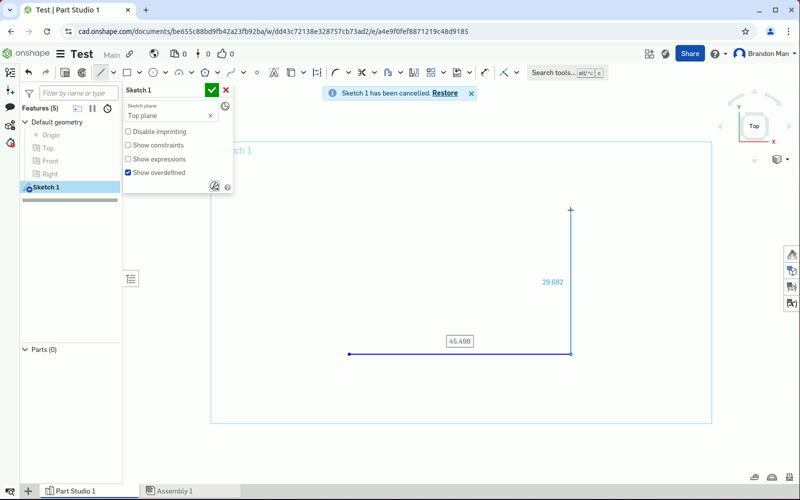
click(570, 209)
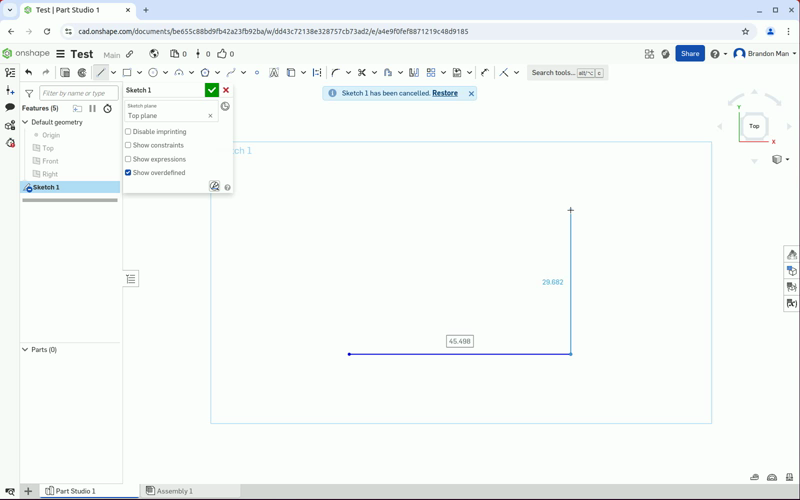
key_up(shift)
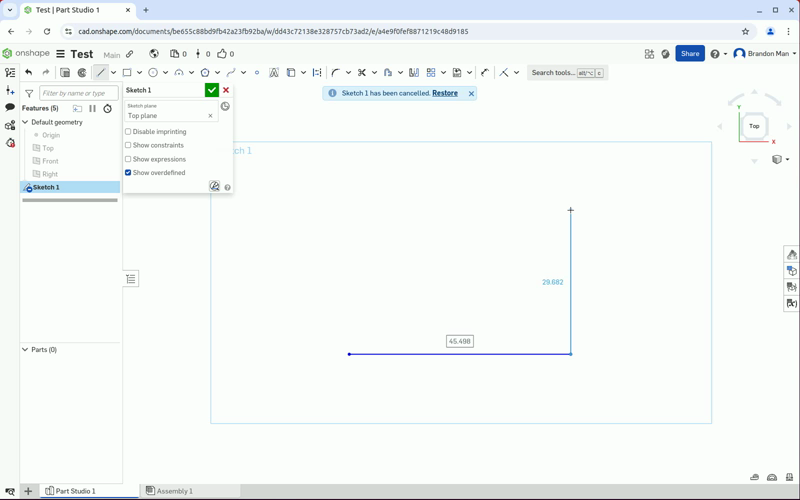
key_down(shift)
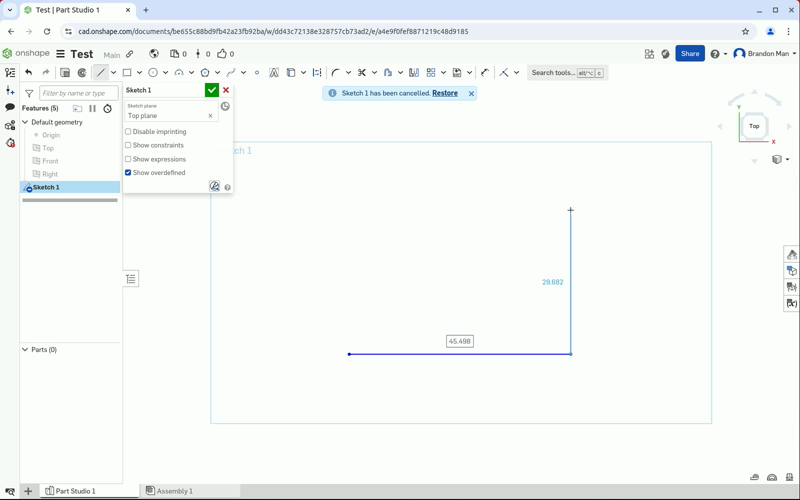
mouse_move(349, 209)
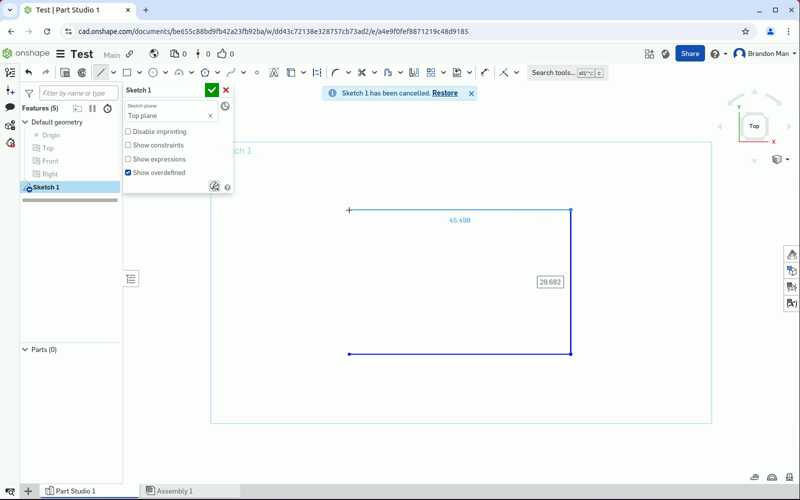
click(349, 209)
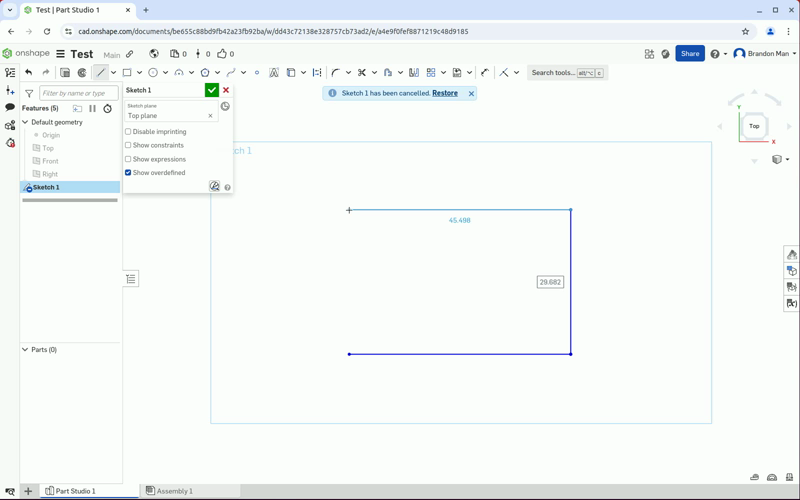
key_up(shift)
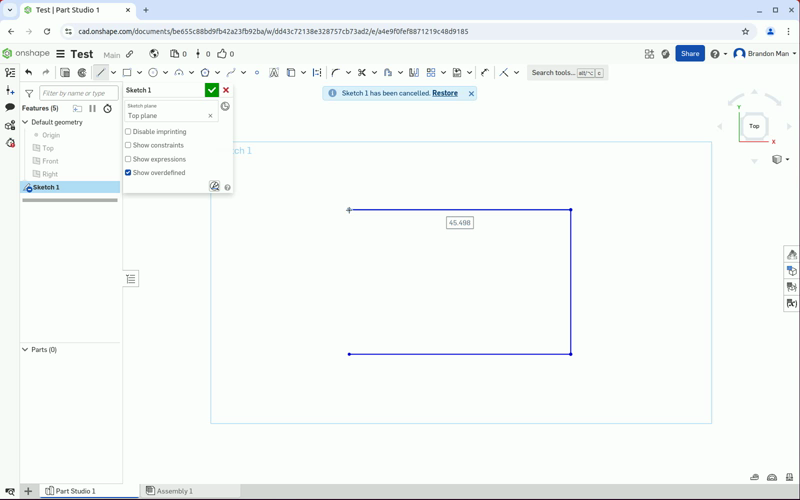
key_down(shift)
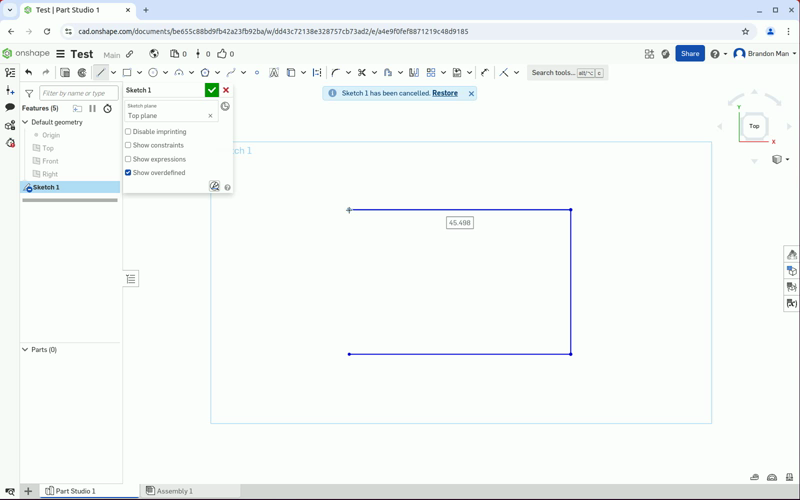
mouse_move(349, 354)
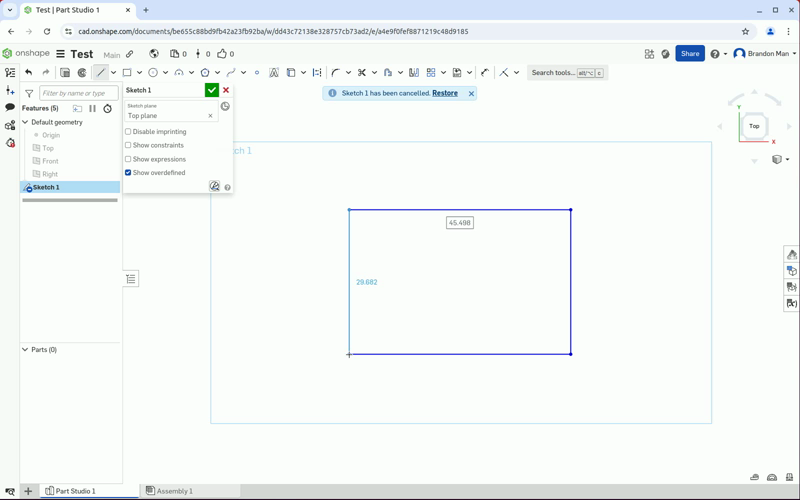
key_up(shift)
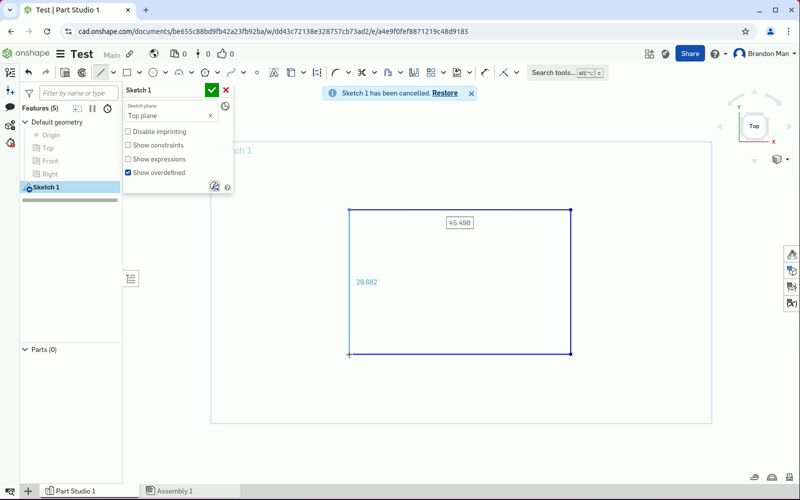
click(349, 354)
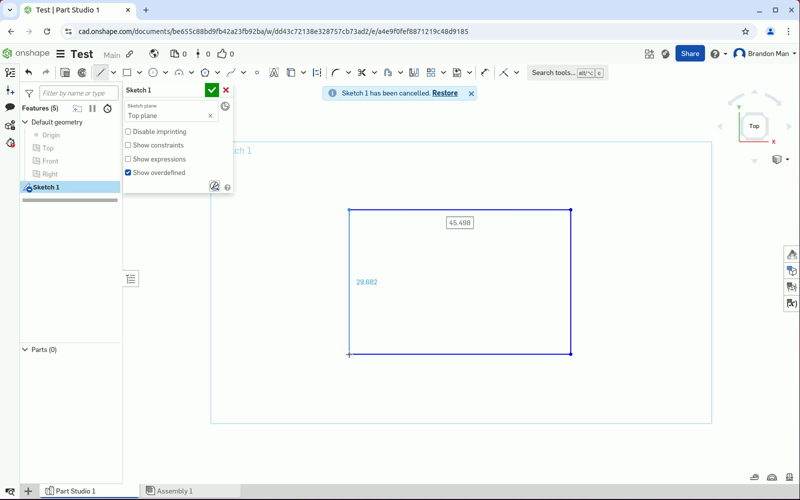
key(esc)
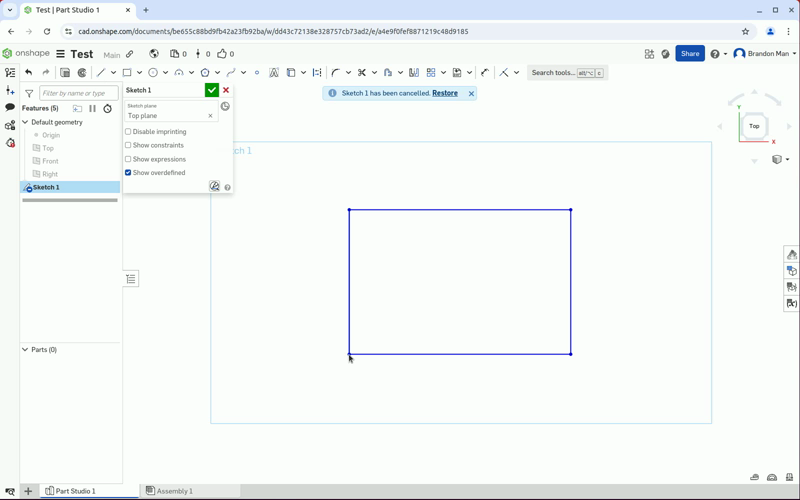
mouse_move(508, 249)
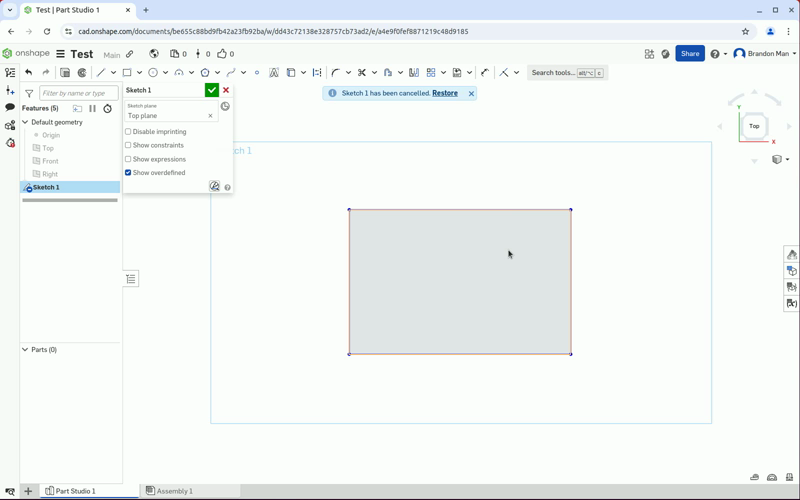
click(508, 249)
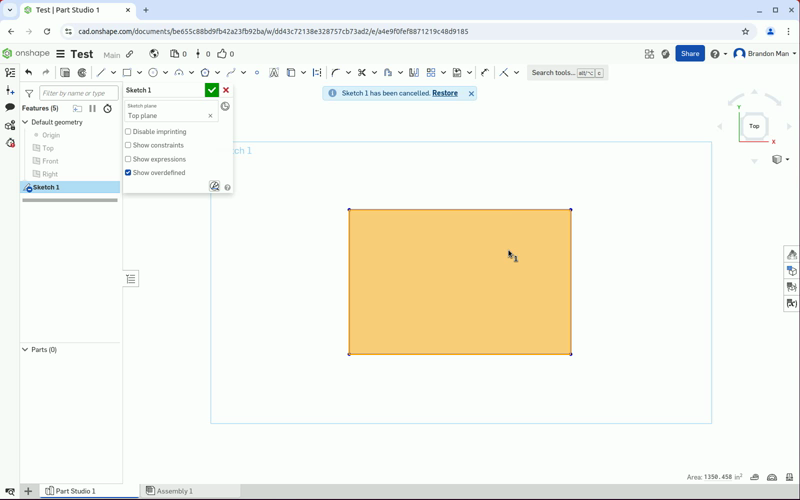
mouse_move(73, 352)
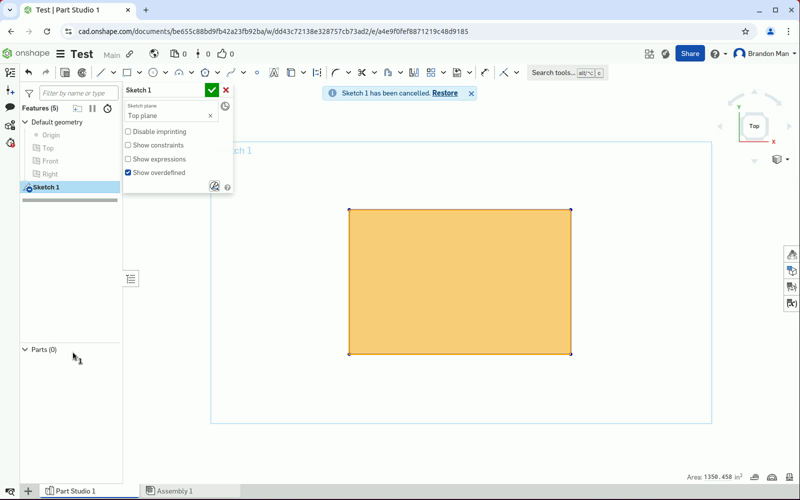
key(shift+y)
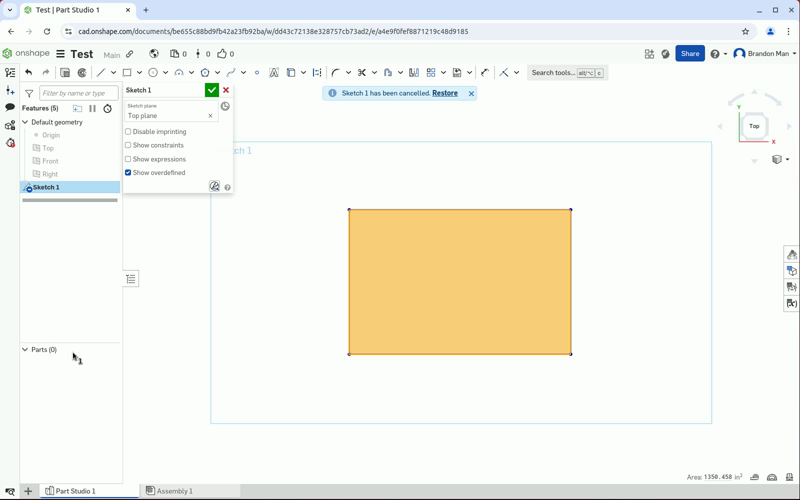
key(shift+e)
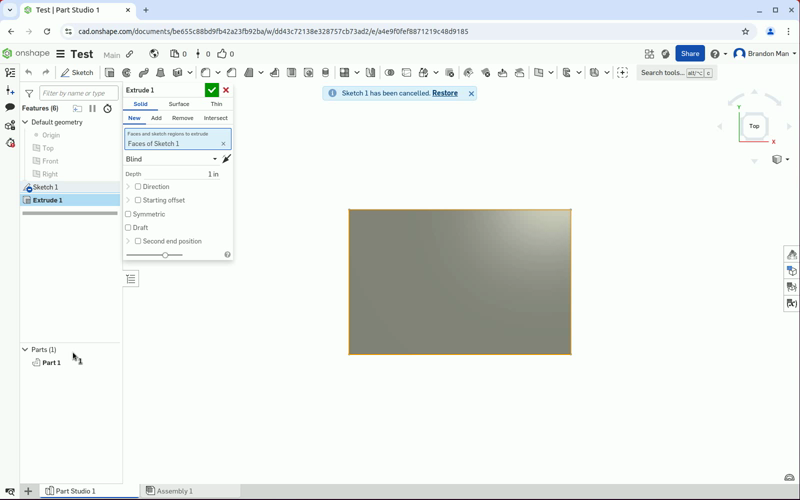
mouse_move(143, 106)
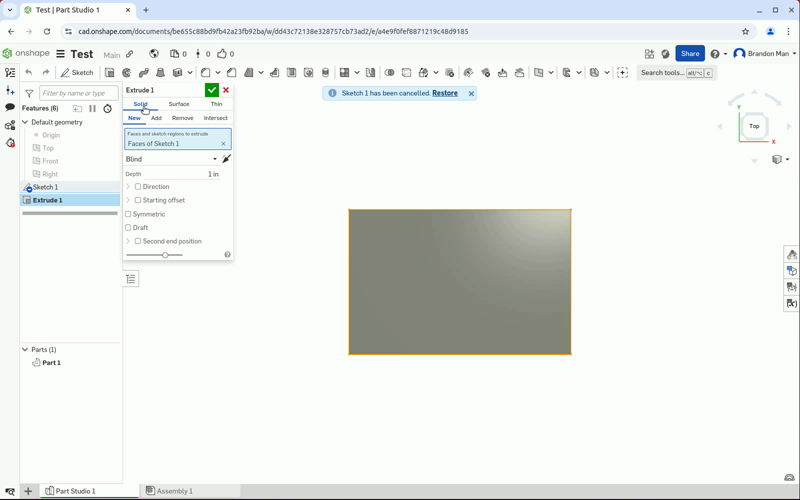
click(143, 106)
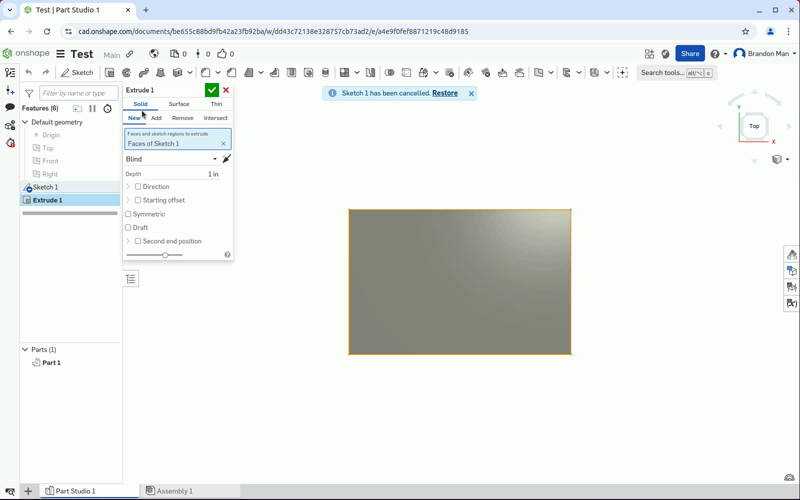
mouse_move(137, 120)
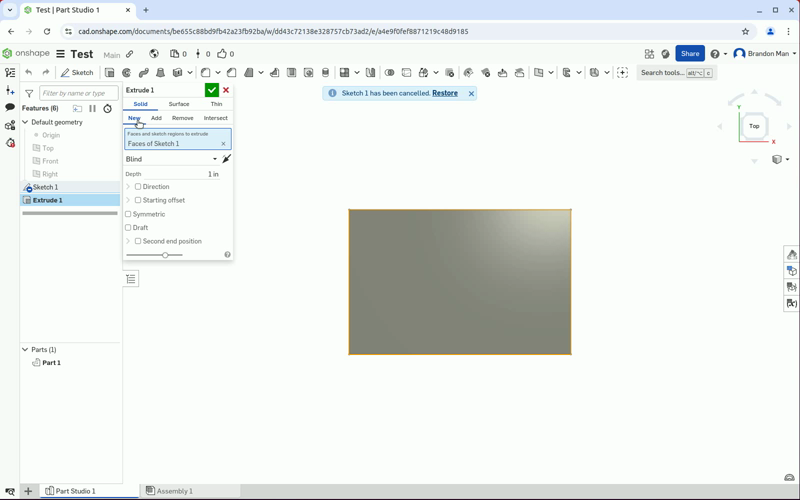
click(137, 120)
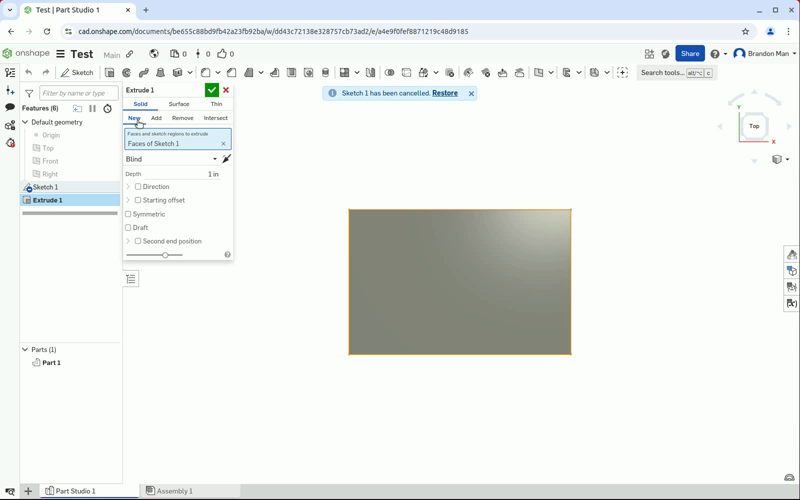
key(tab, 4)
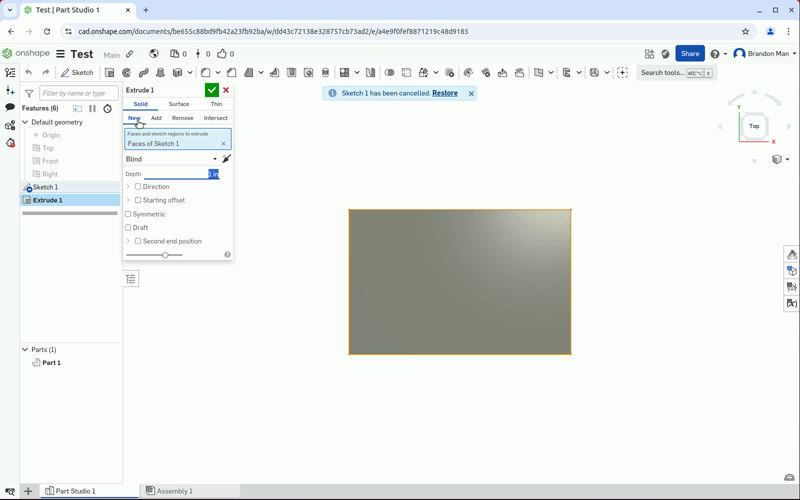
text(0.962)
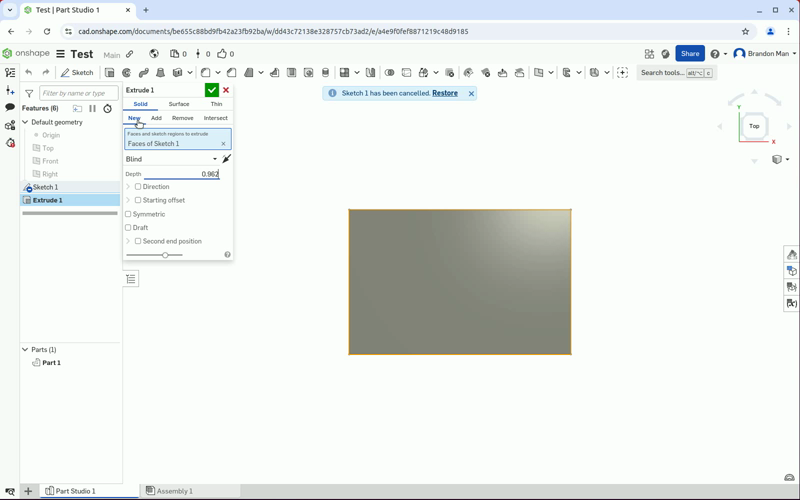
key(tab, 3)
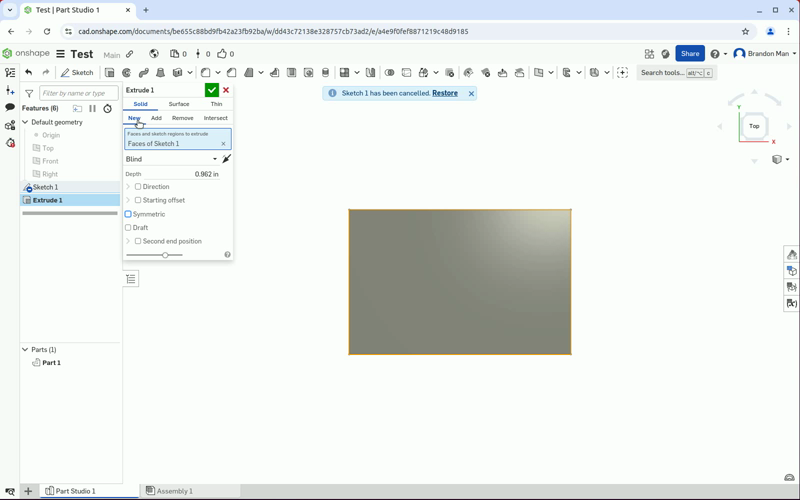
key(space)
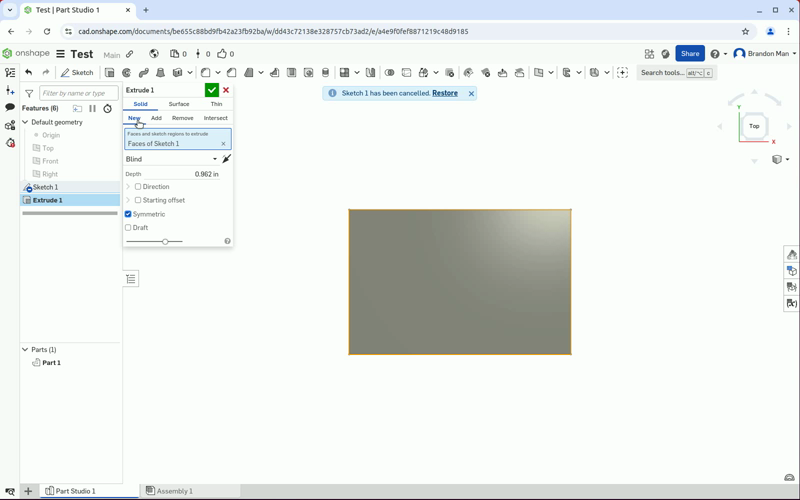
key(enter)
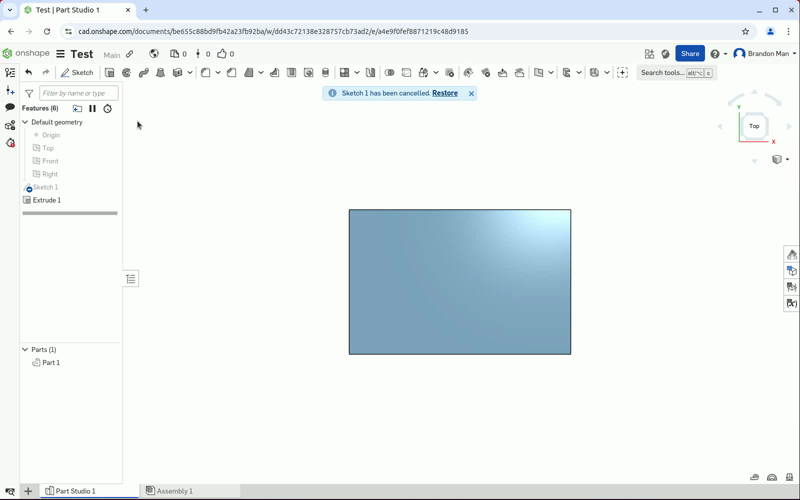
key(shift+h)
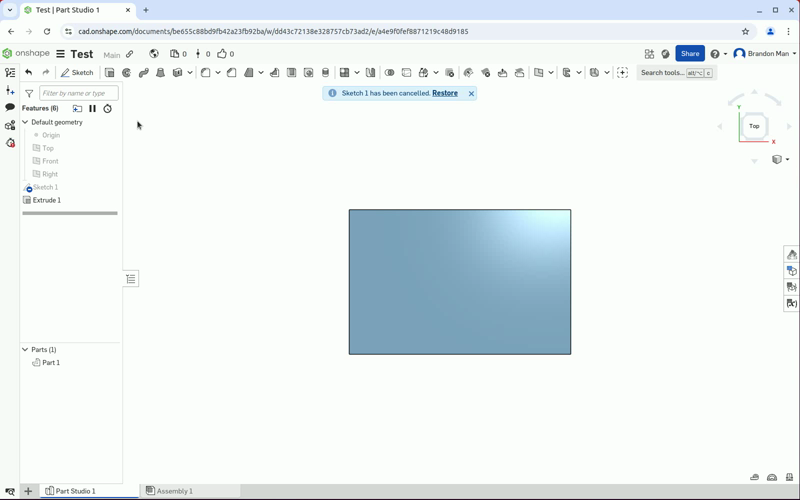
key(shift+h)
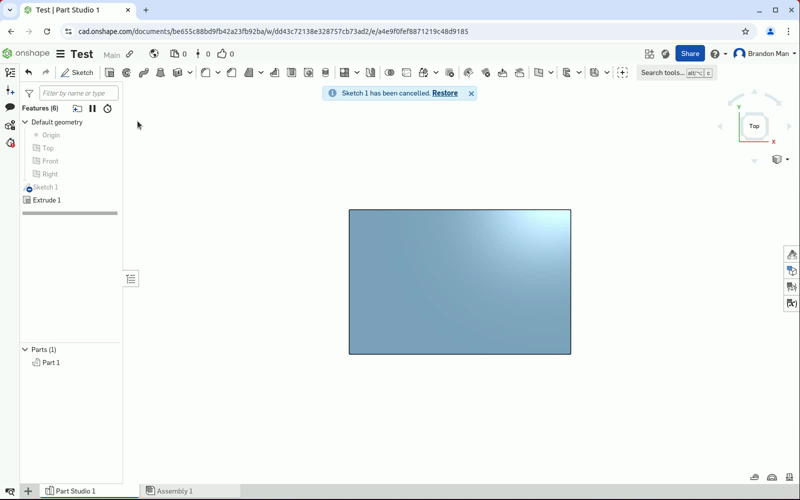
mouse_move(73, 189)
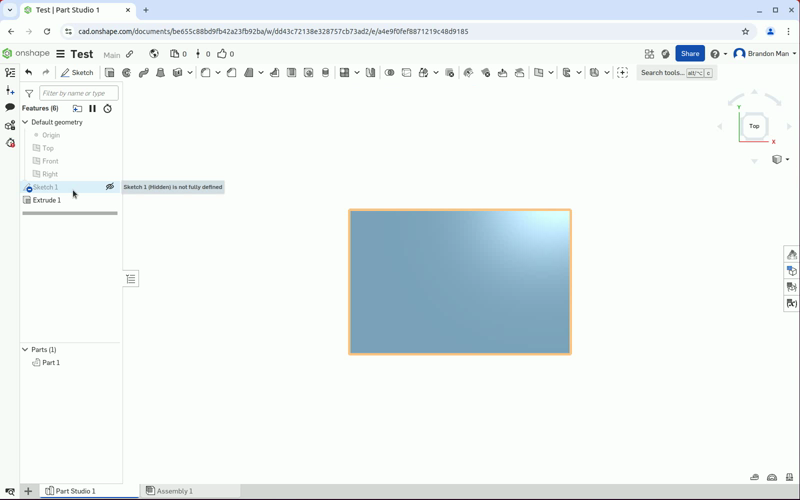
click(73, 189)
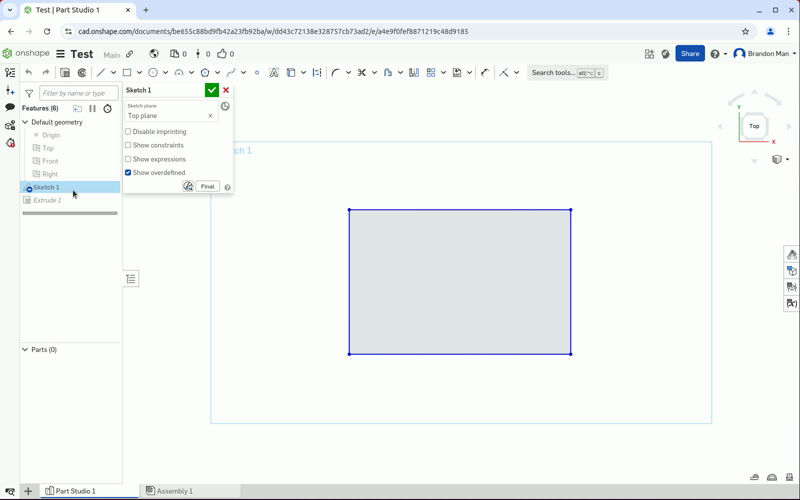
mouse_move(229, 92)
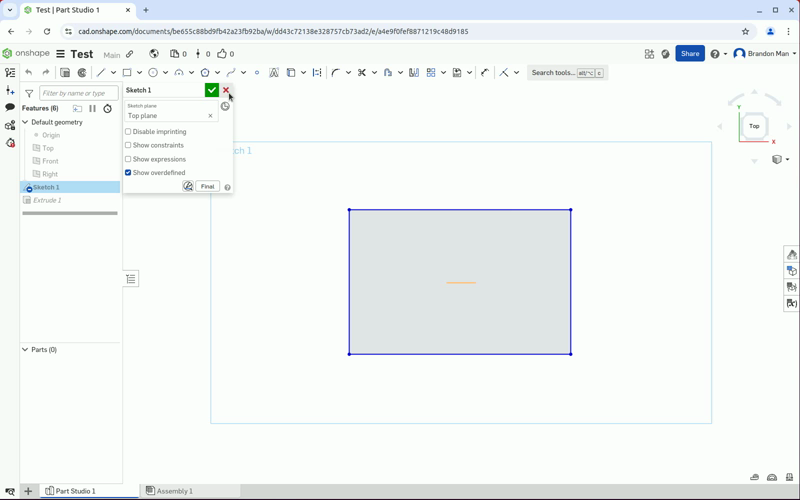
click(229, 92)
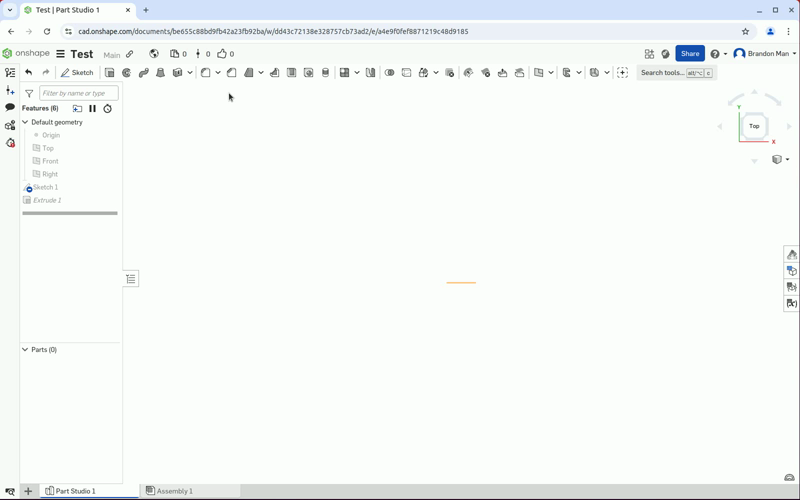
mouse_move(541, 75)
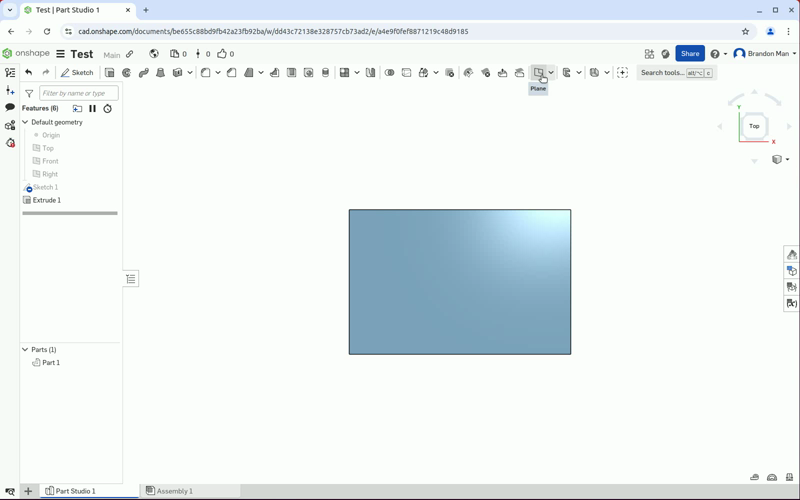
click(541, 75)
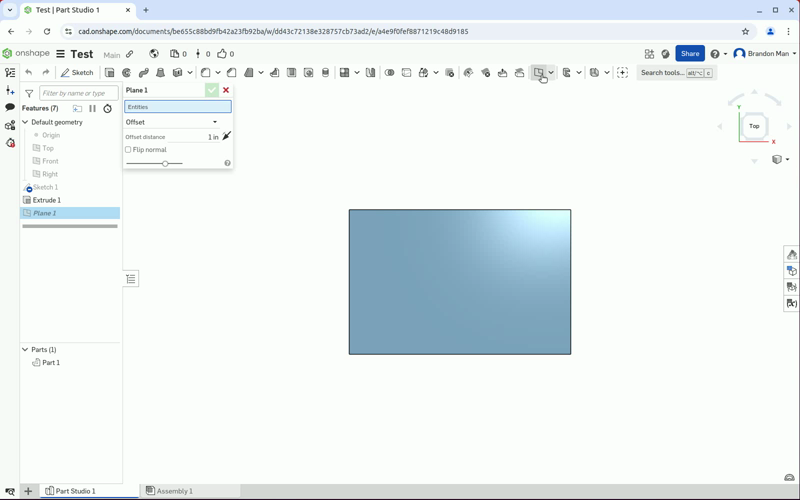
mouse_move(73, 150)
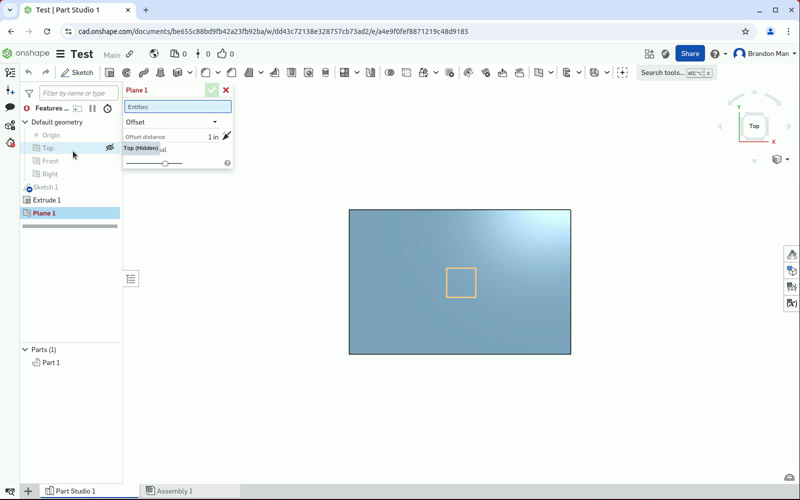
click(73, 150)
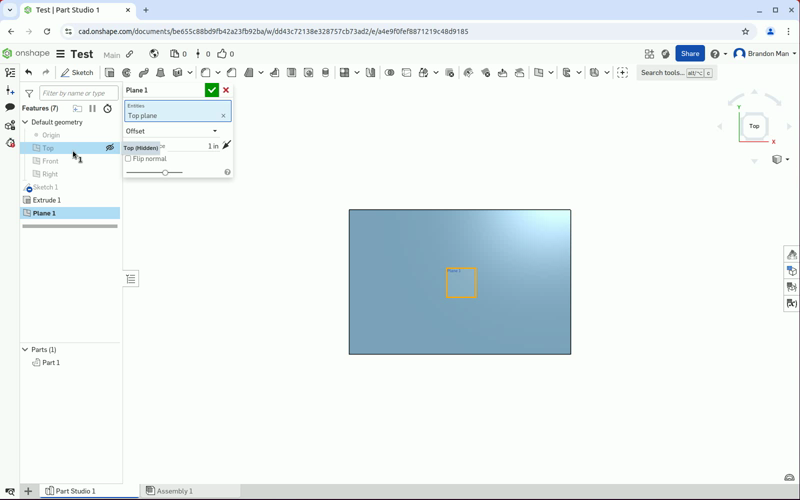
key(tab, 2)
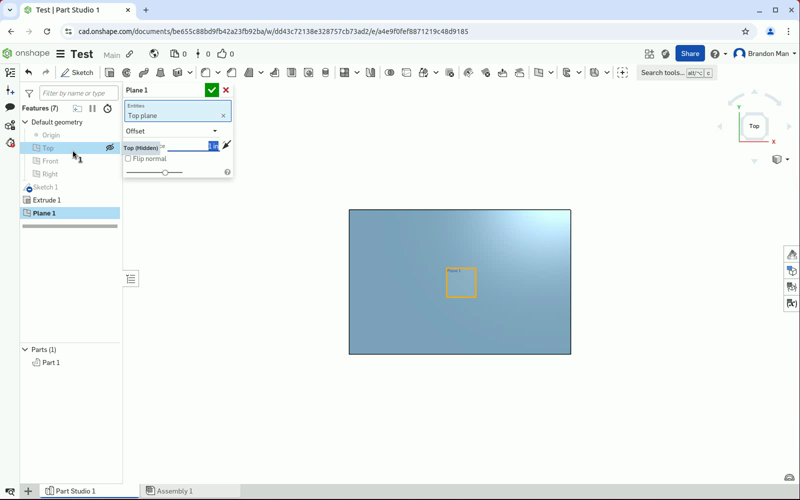
text(0.493)
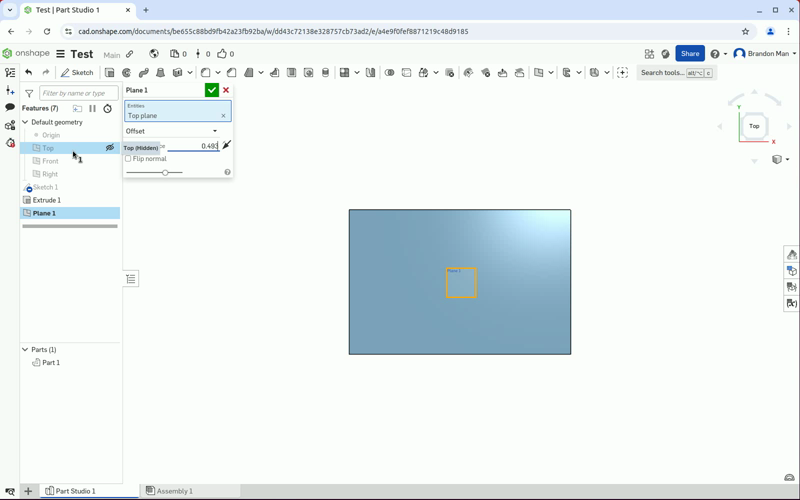
key(enter, 2)
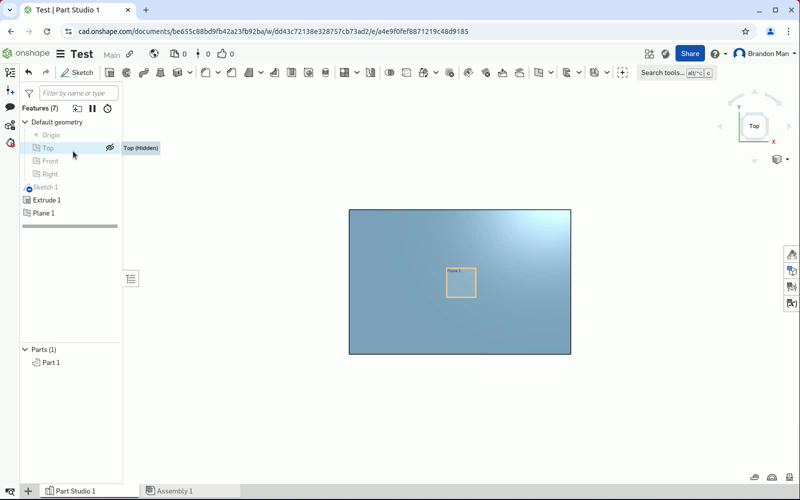
key(shift+s)
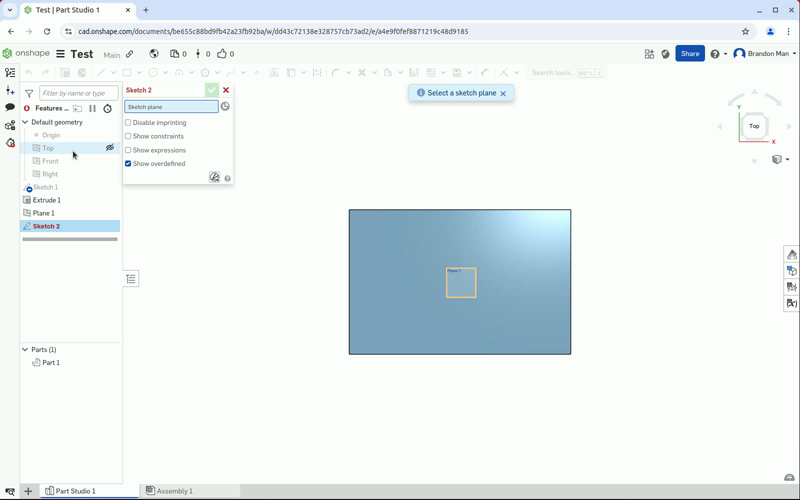
mouse_move(73, 215)
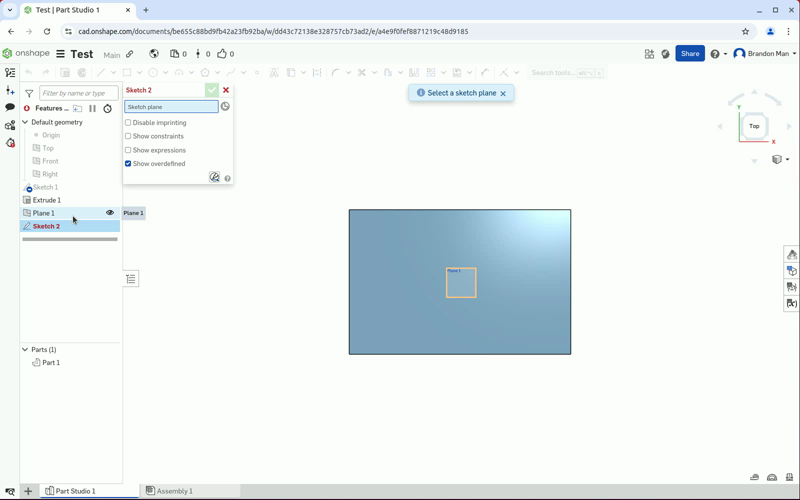
click(73, 215)
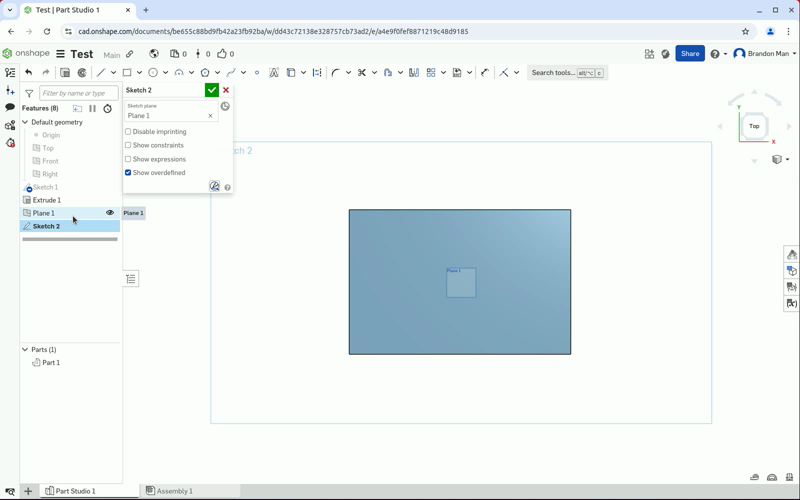
mouse_move(73, 352)
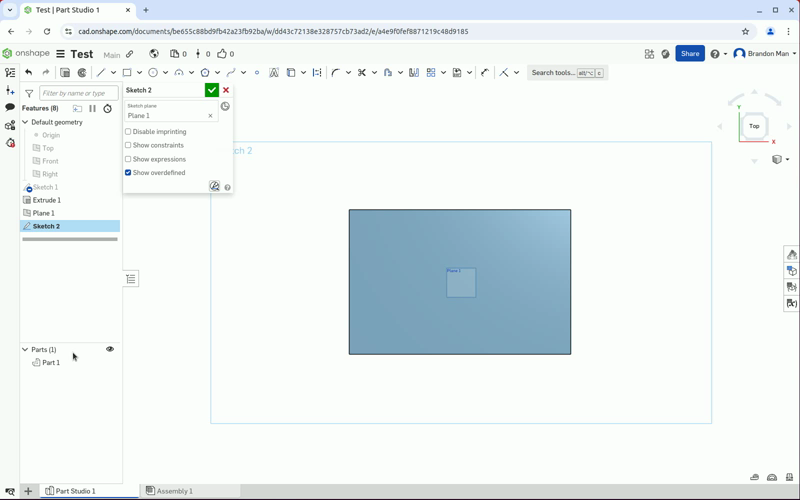
key(y)
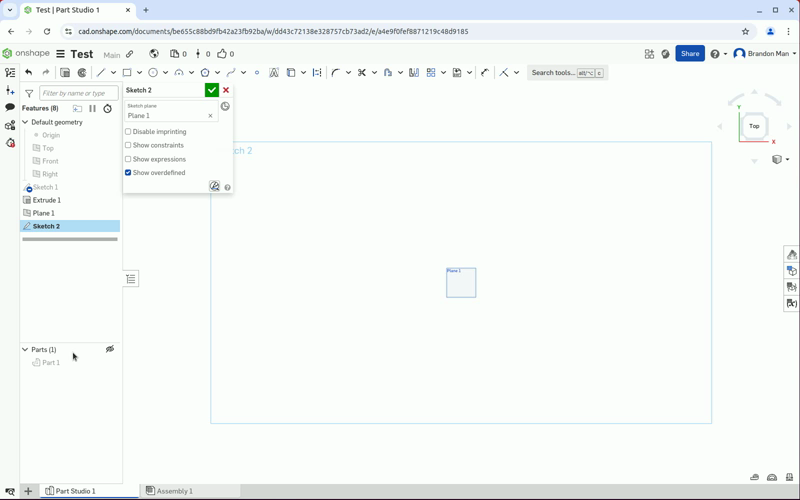
key(l)
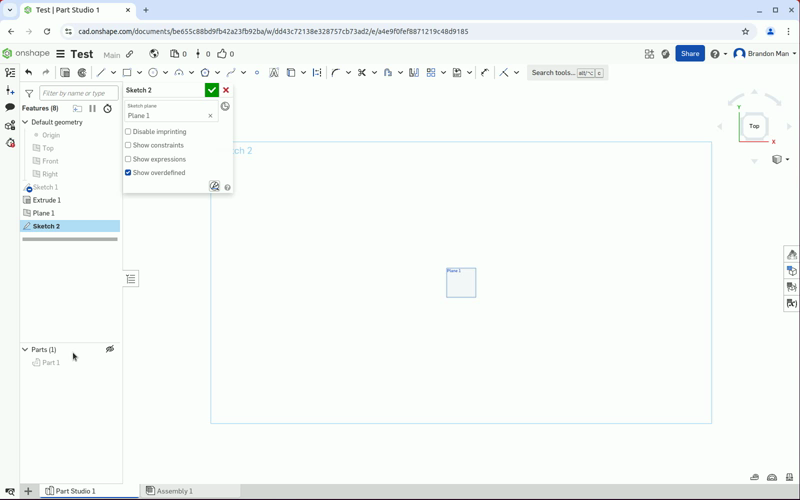
key_down(shift)
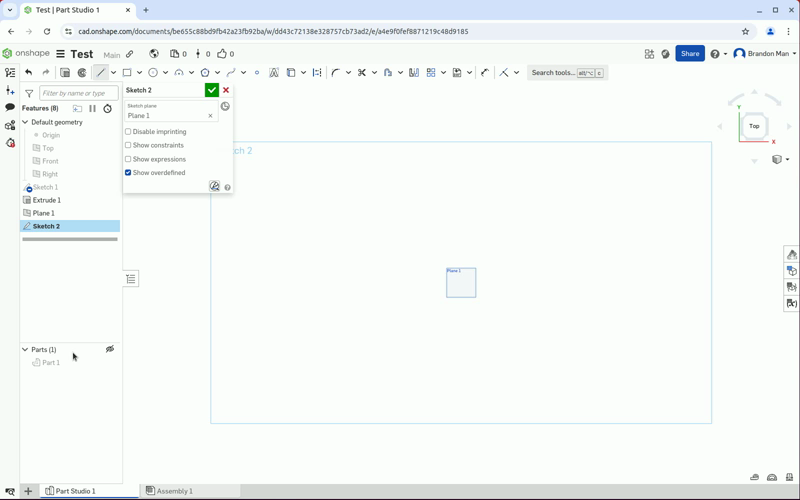
mouse_move(352, 351)
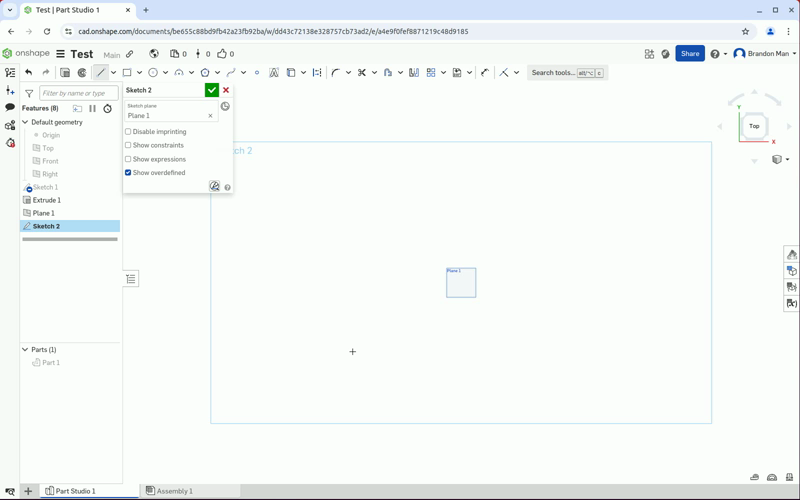
click(352, 351)
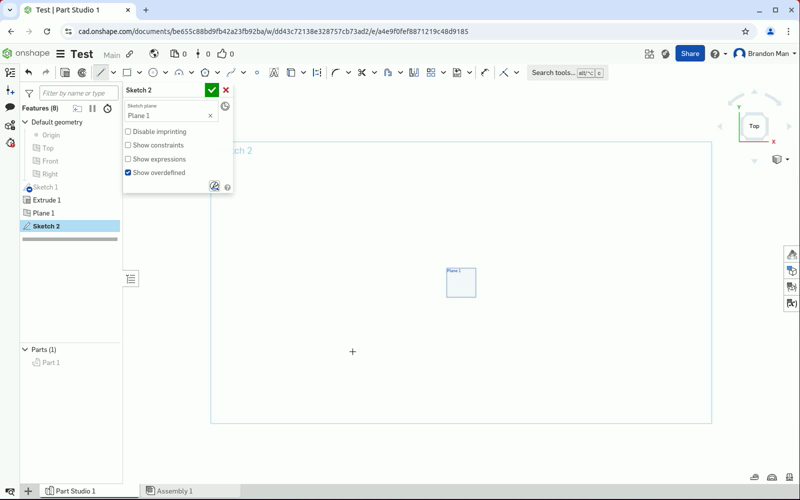
key_up(shift)
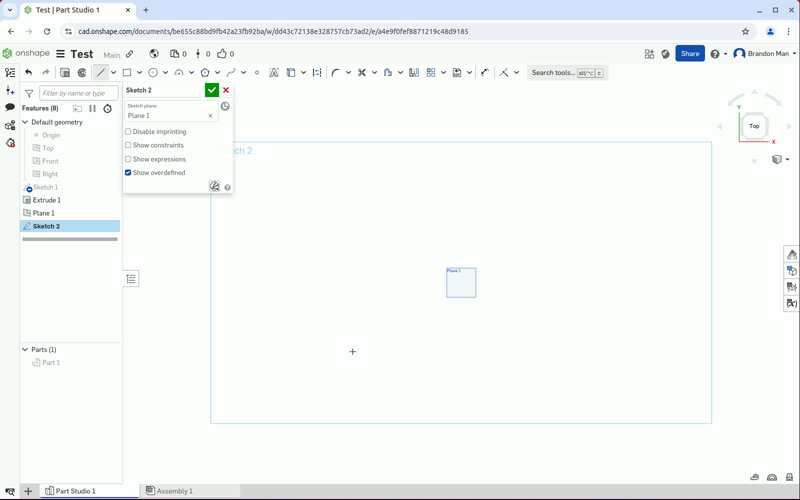
key_down(shift)
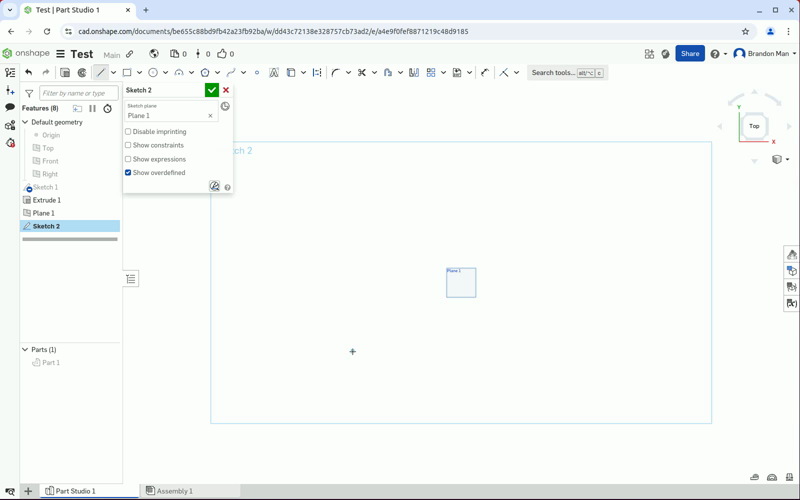
mouse_move(568, 351)
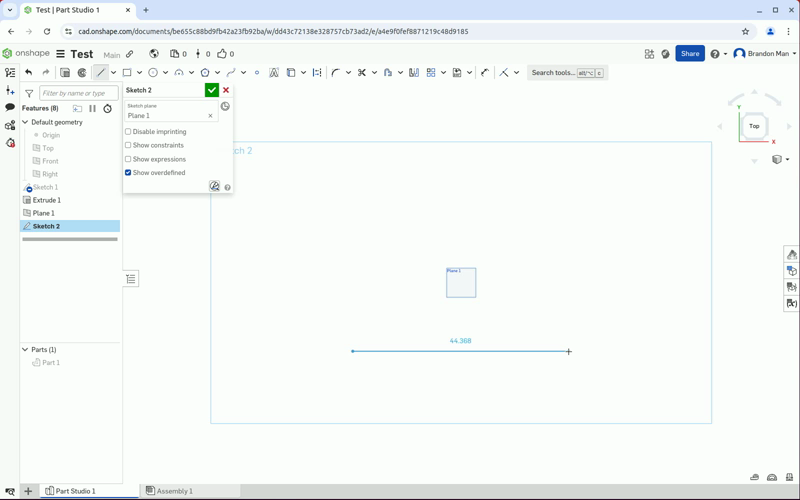
click(568, 351)
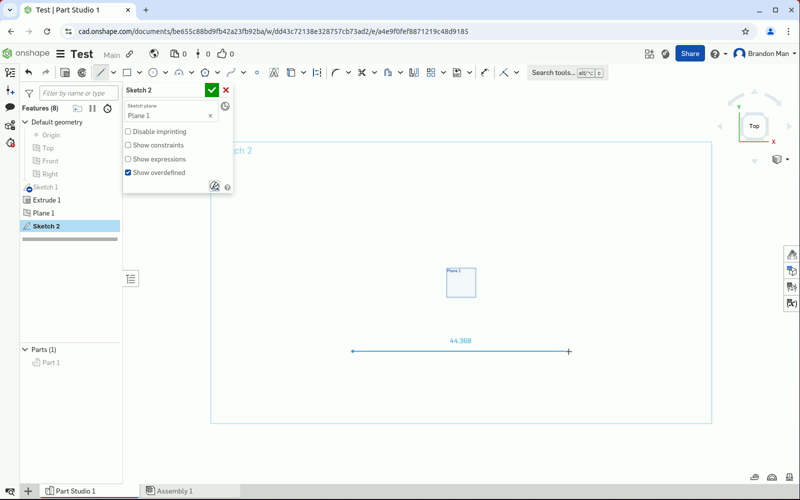
key_up(shift)
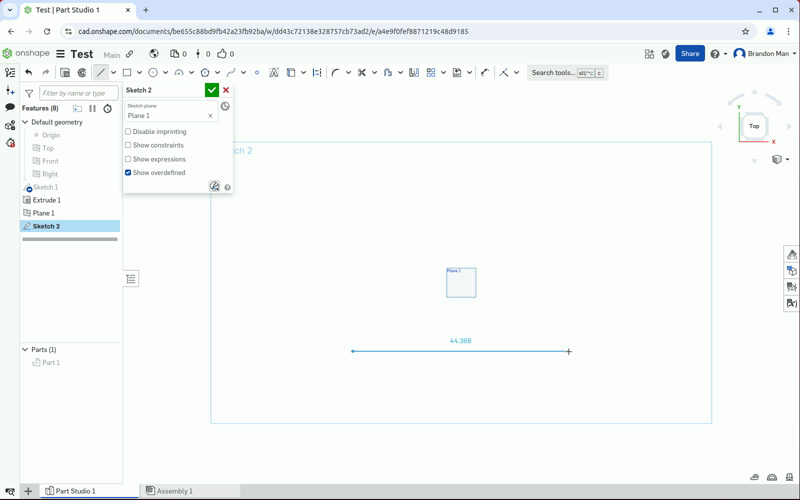
key_down(shift)
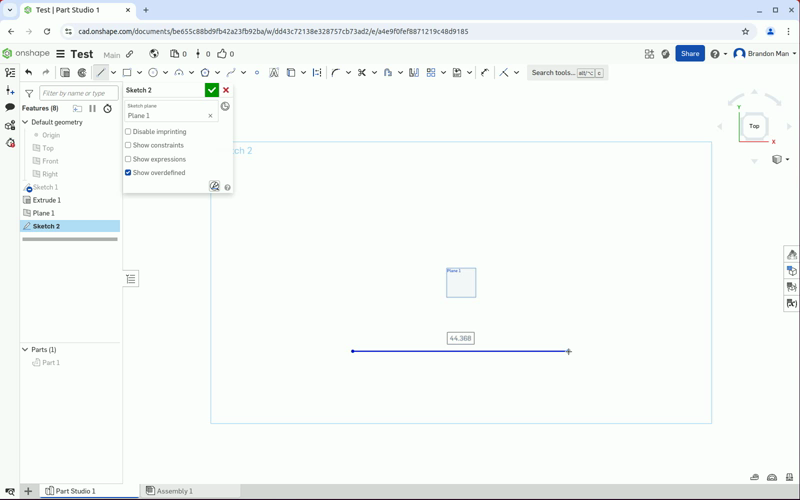
mouse_move(568, 214)
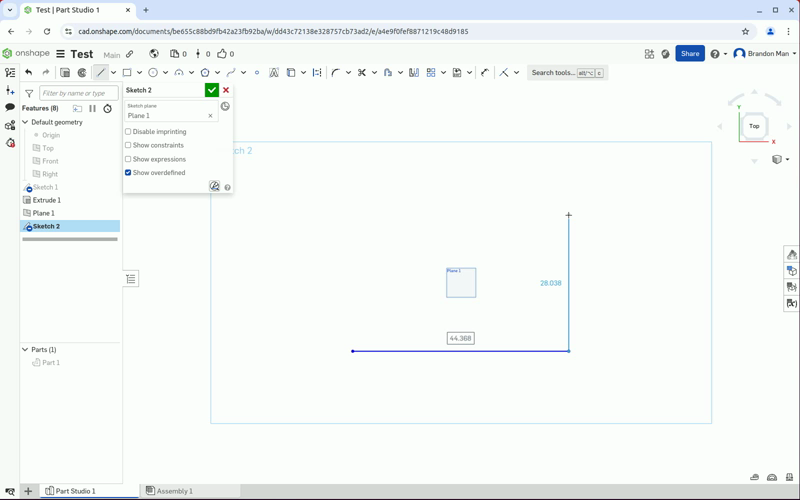
click(568, 214)
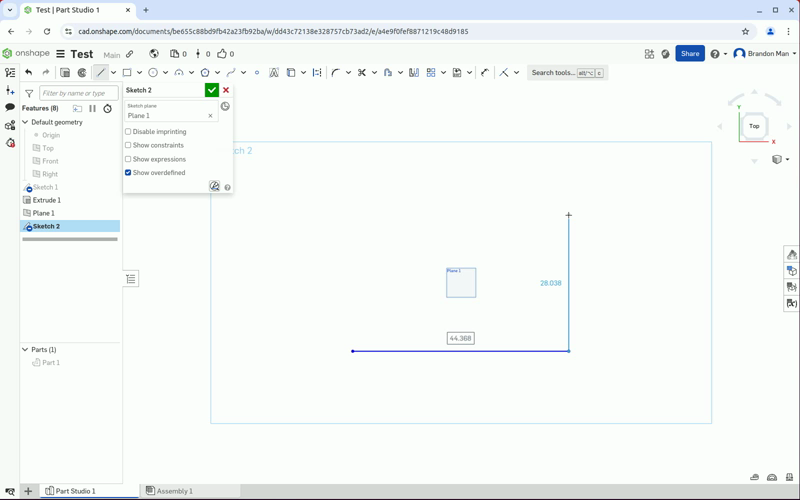
key_up(shift)
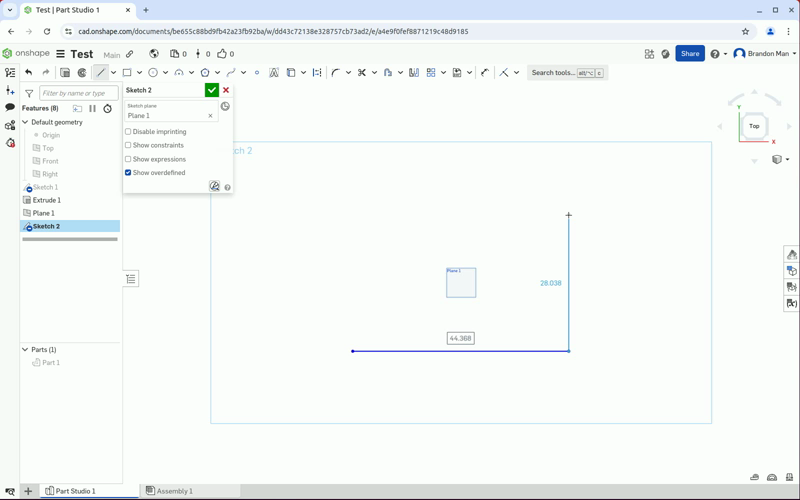
key_down(shift)
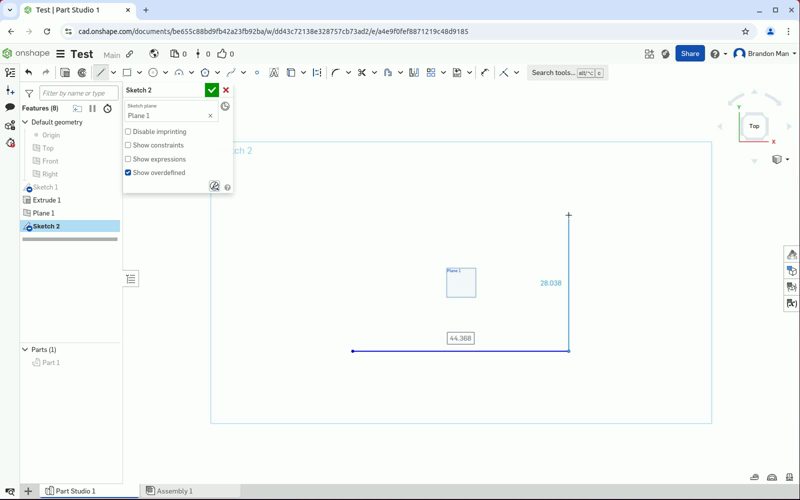
mouse_move(352, 214)
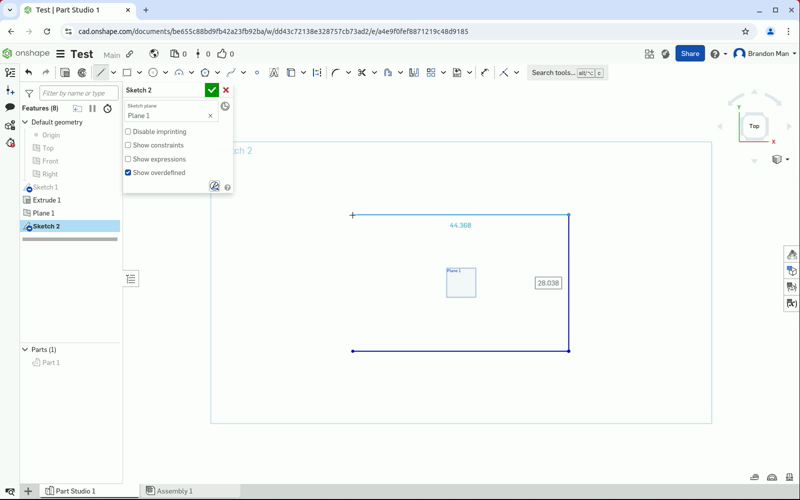
click(352, 214)
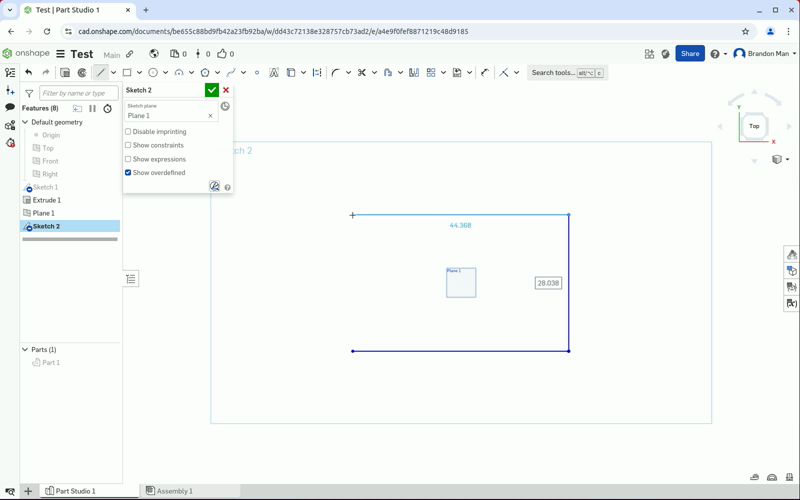
key_up(shift)
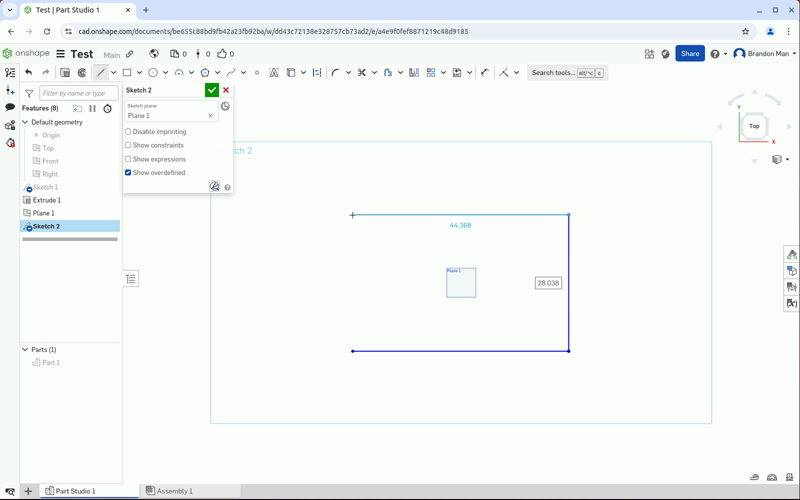
key_down(shift)
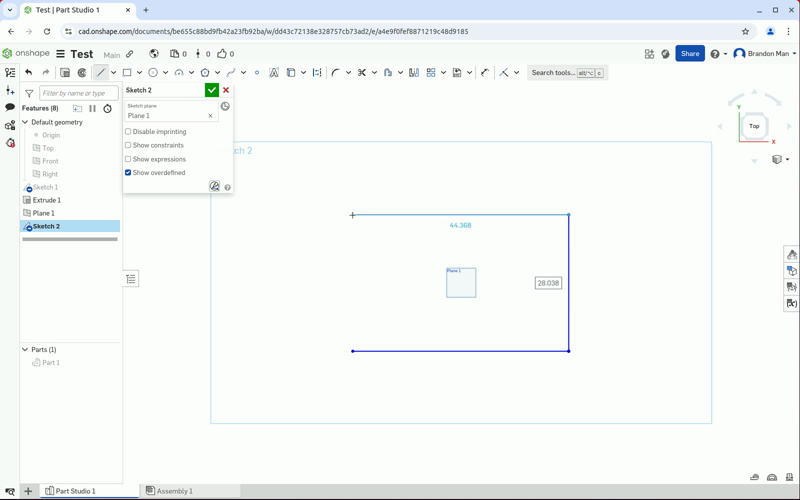
mouse_move(352, 351)
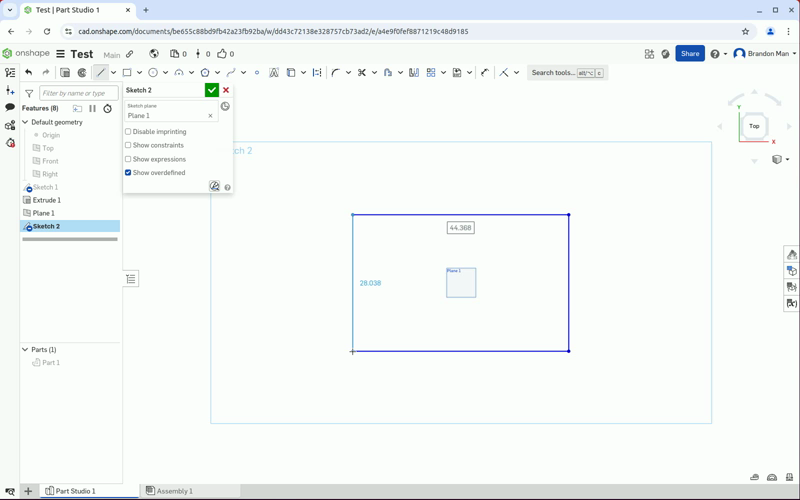
key_up(shift)
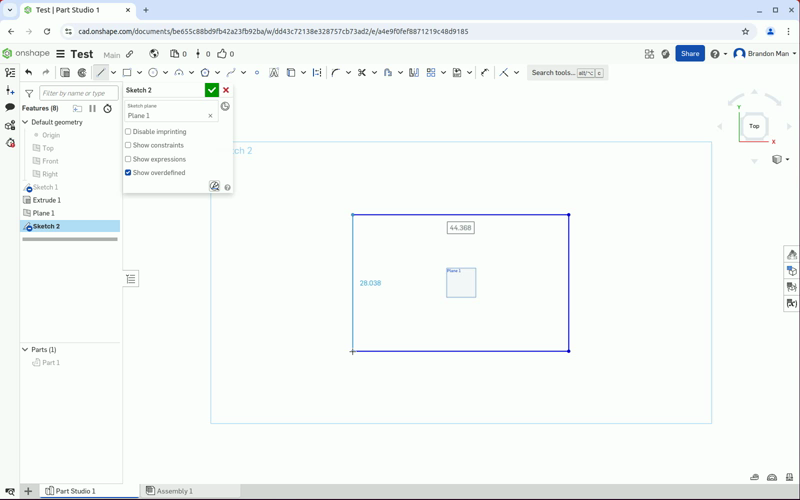
click(352, 351)
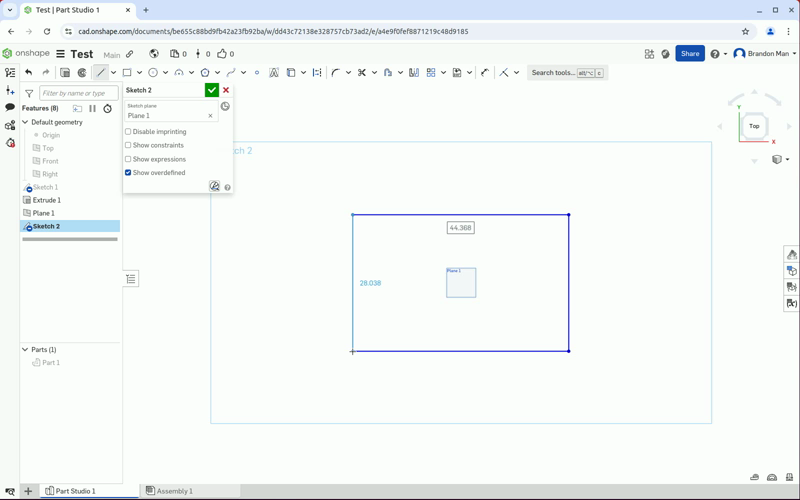
key(esc)
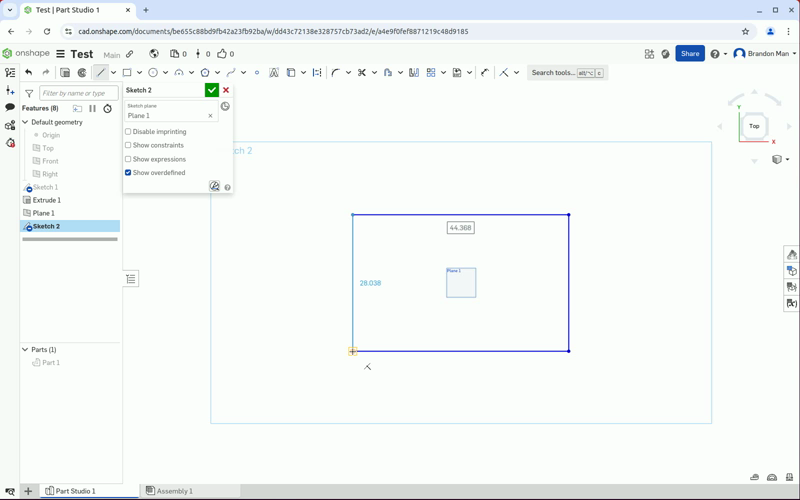
mouse_move(464, 235)
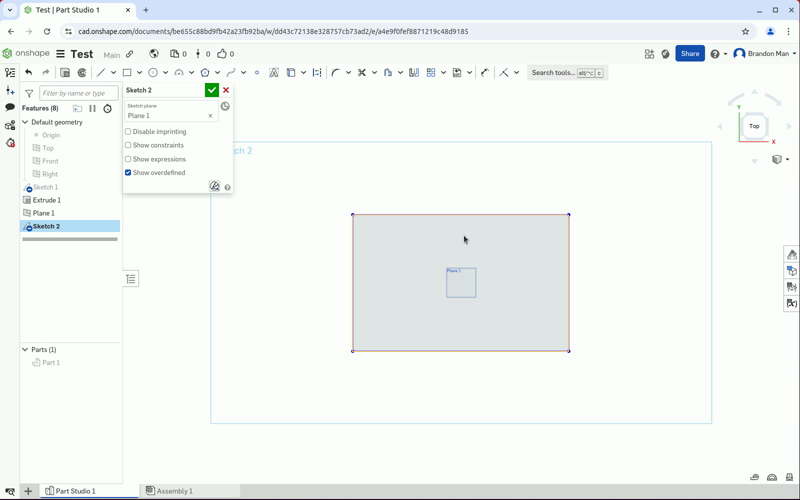
click(464, 235)
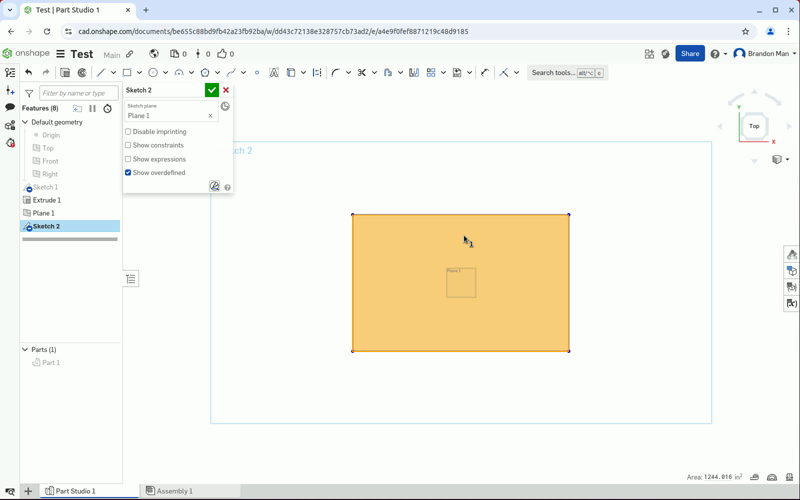
mouse_move(73, 352)
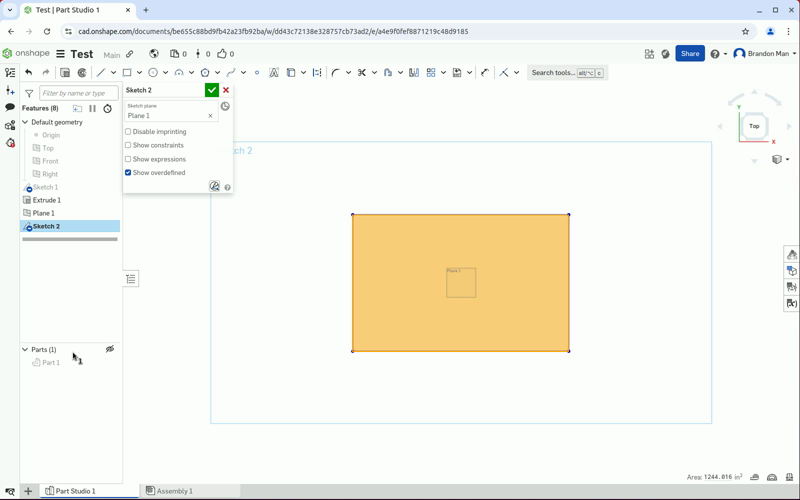
key(shift+y)
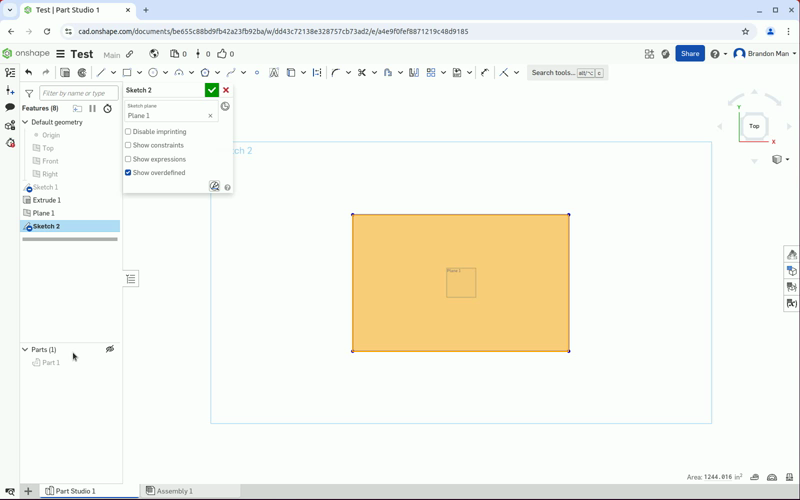
key(shift+e)
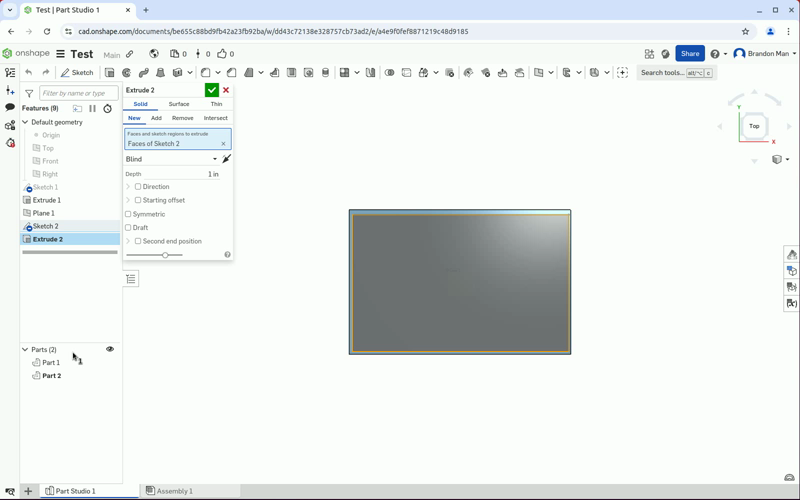
mouse_move(143, 106)
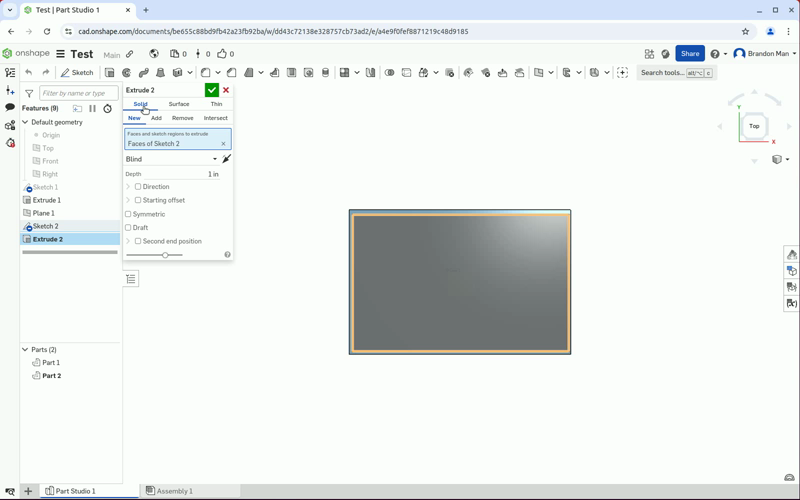
click(143, 106)
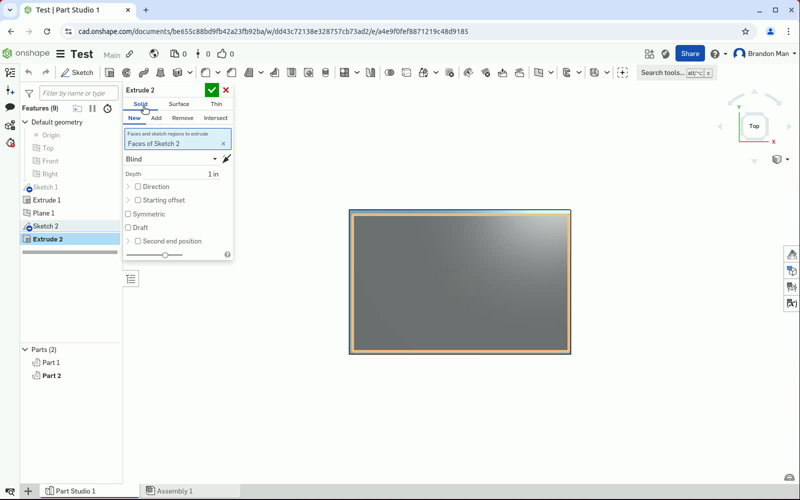
mouse_move(186, 120)
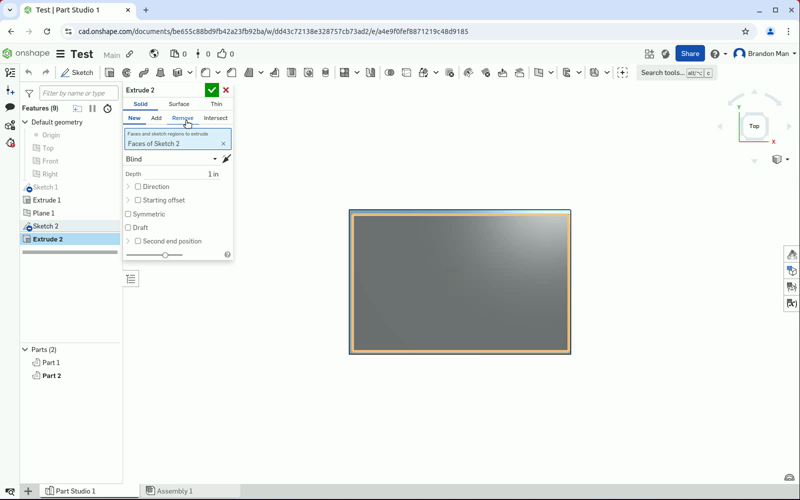
click(186, 120)
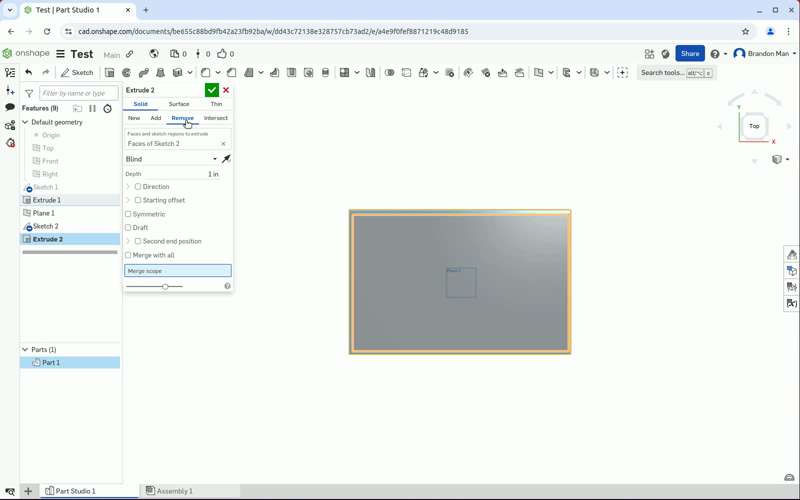
key(tab, 4)
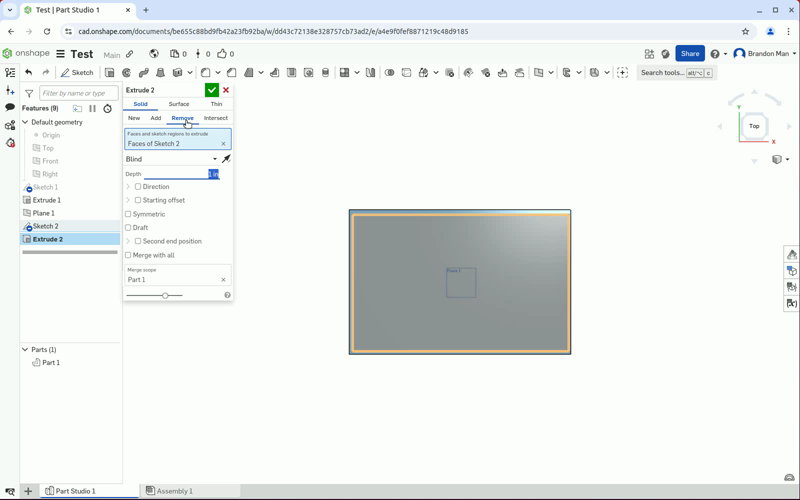
text(0.241)
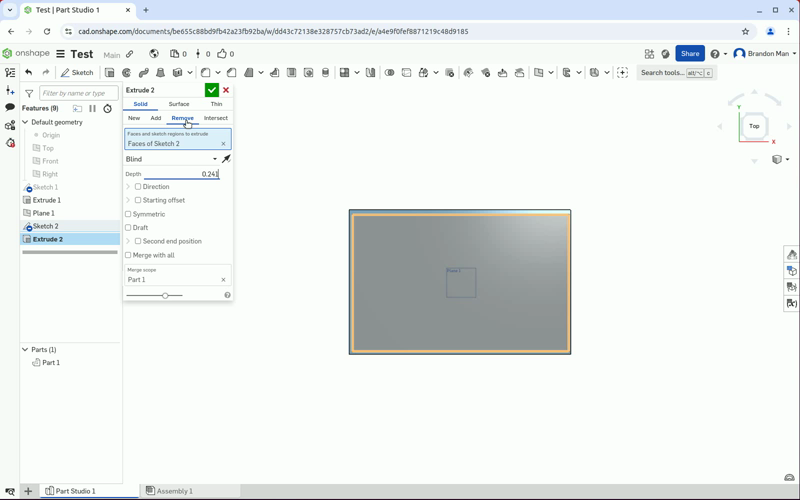
key(tab, 6)
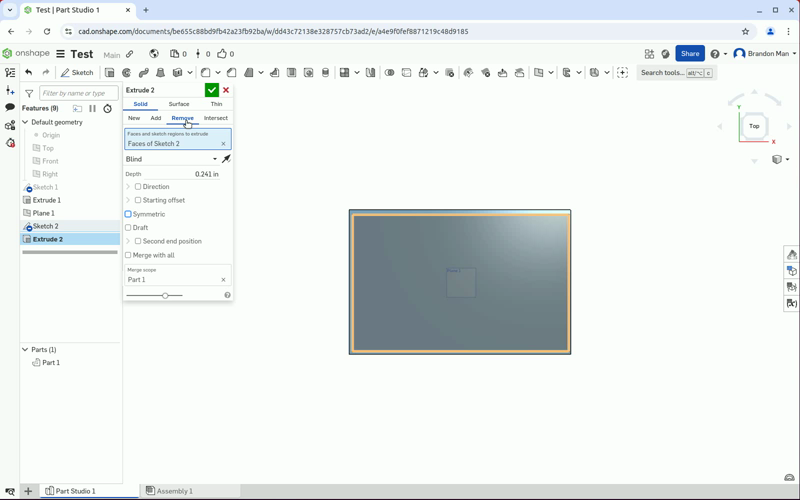
key(space)
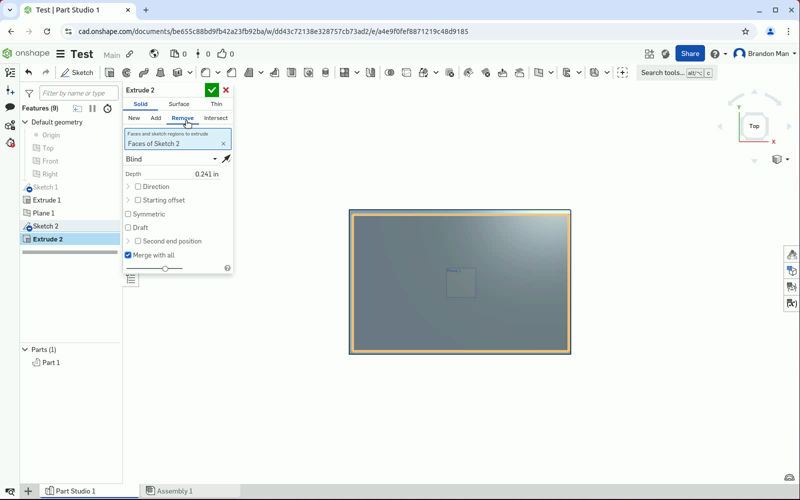
key(enter)
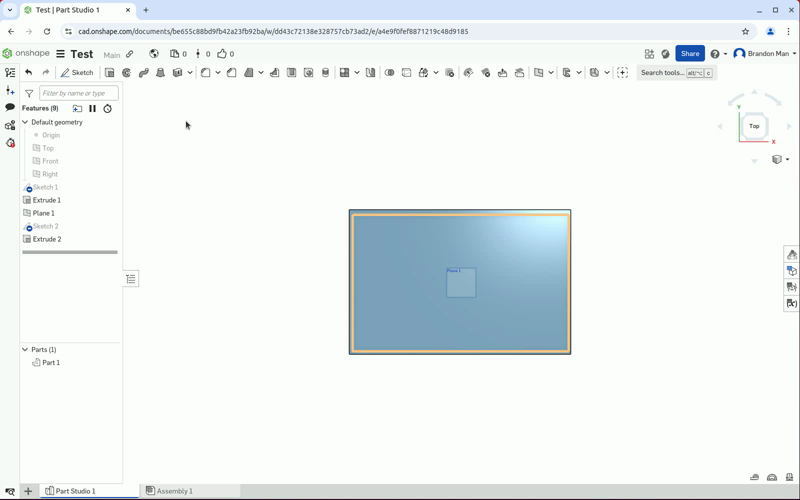
key(shift+h)
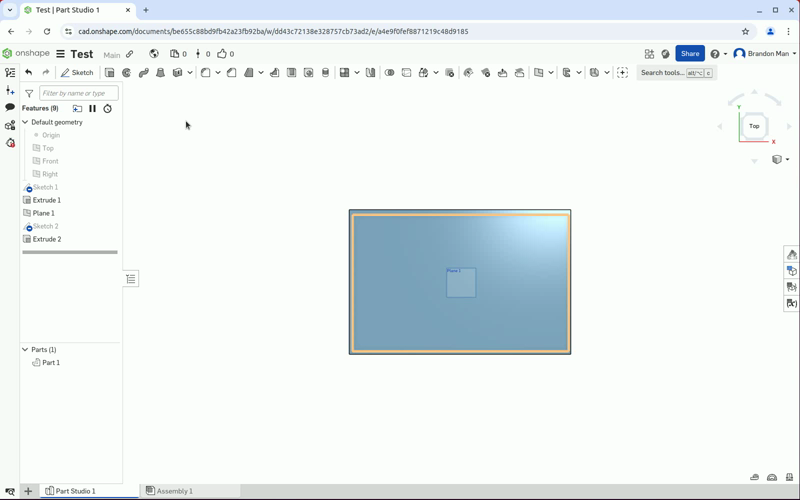
key(shift+h)
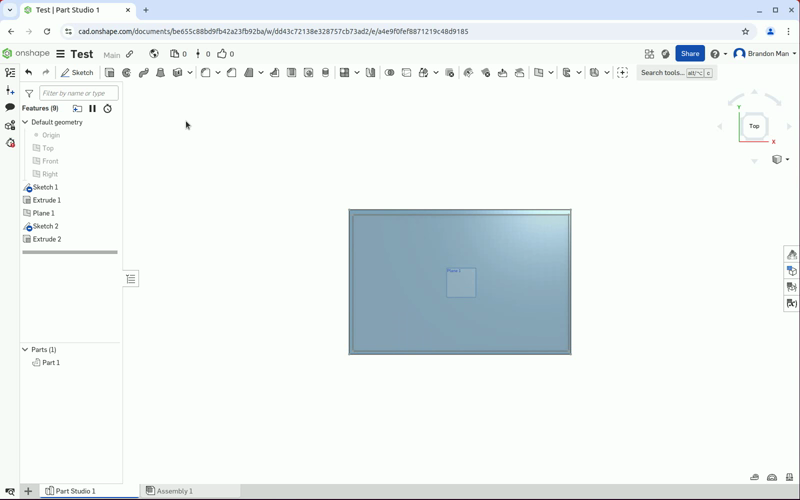
key(shift+7)
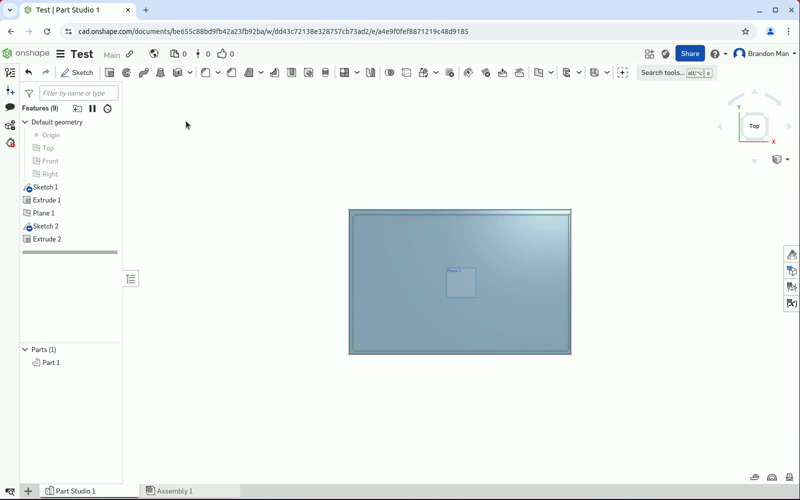
key(up, 3)
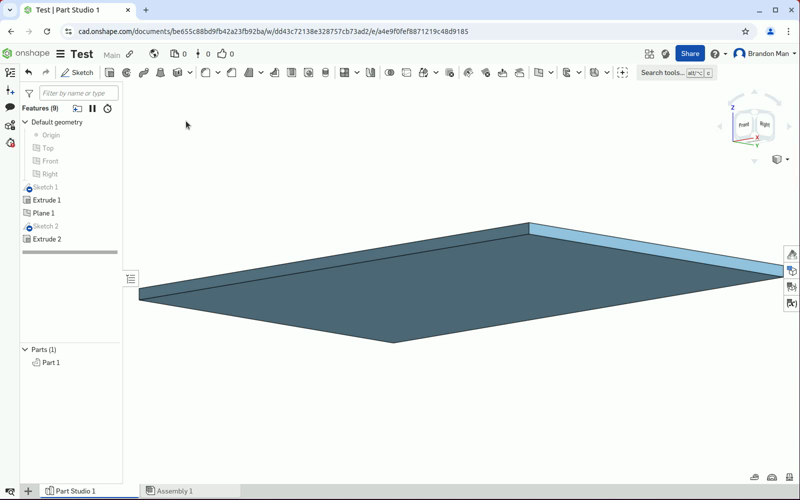
key(left, 3)
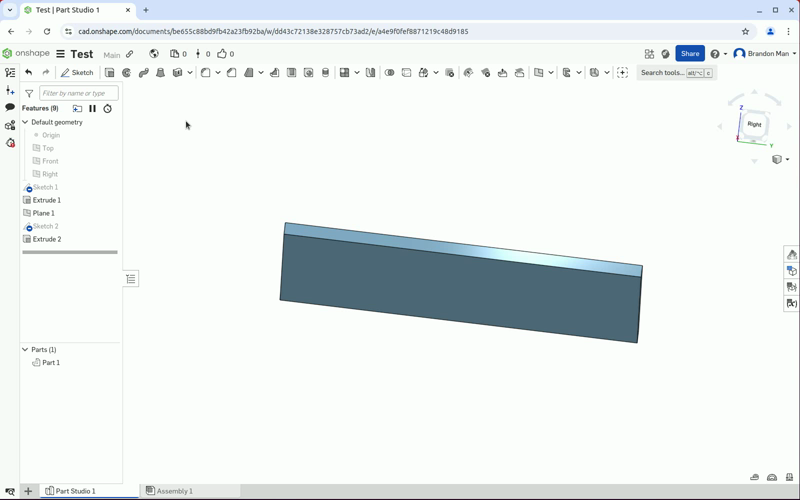
key(right, 3)
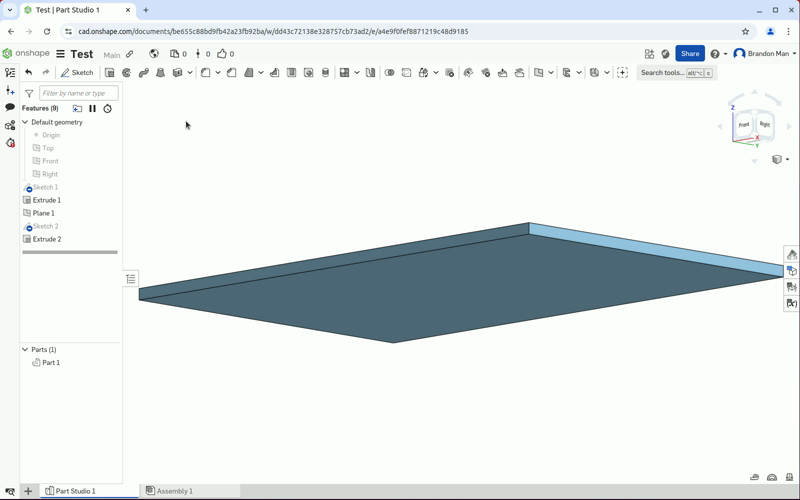
key(down, 3)
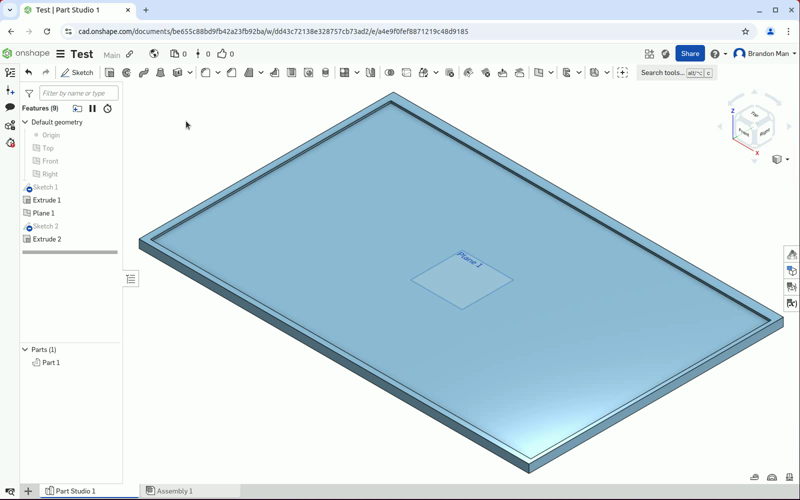
mouse_move(73, 189)
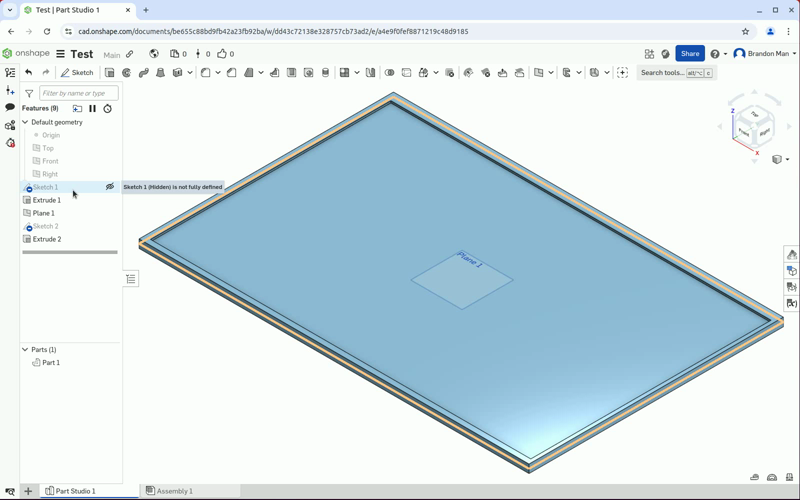
click(73, 189)